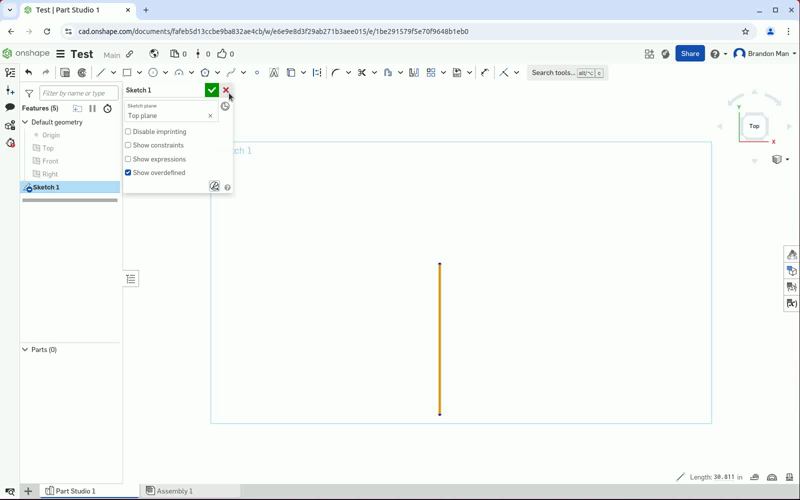
key(shift+h)
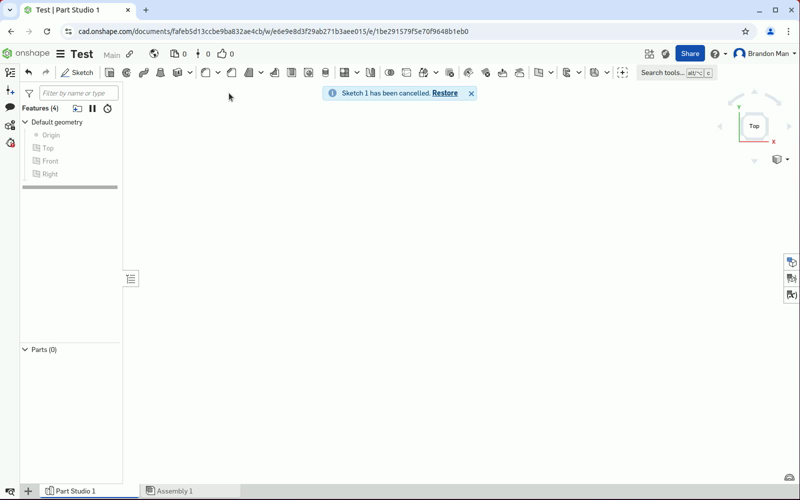
mouse_move(73, 352)
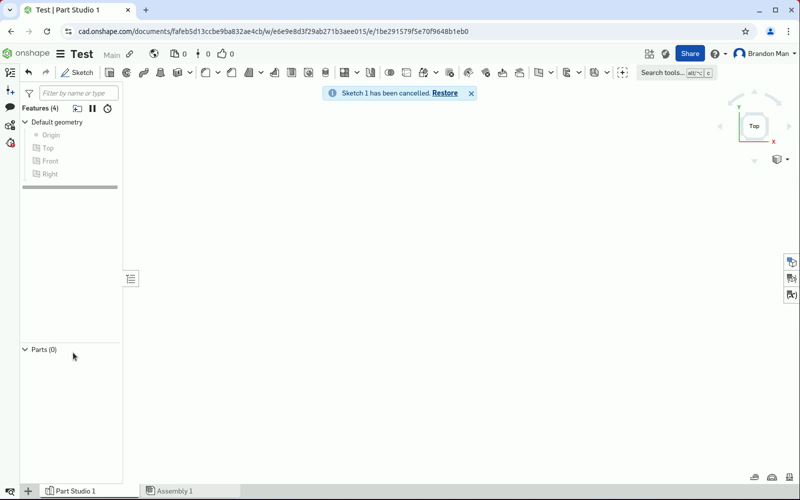
key(y)
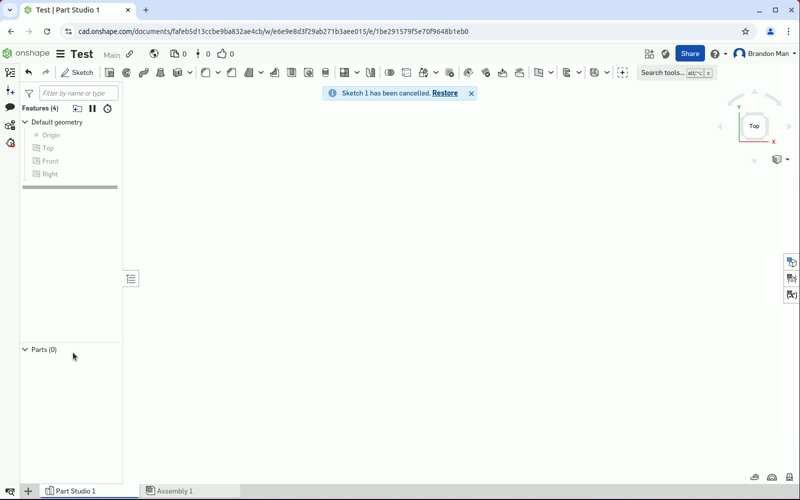
key(shift+p)
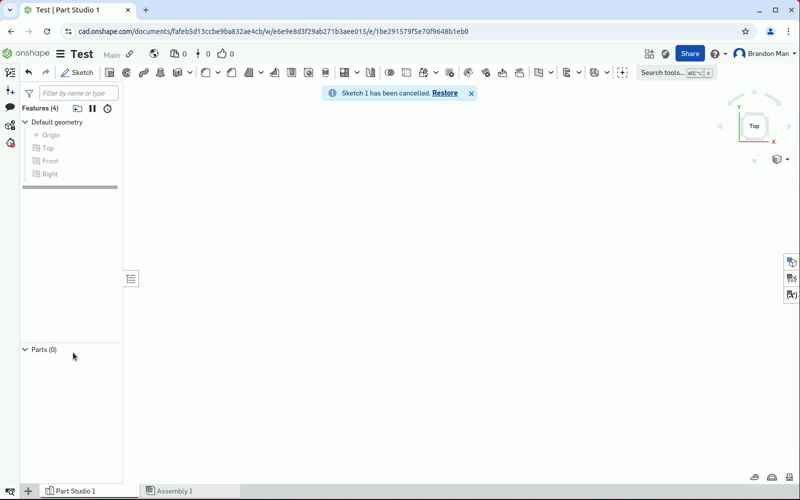
key(space)
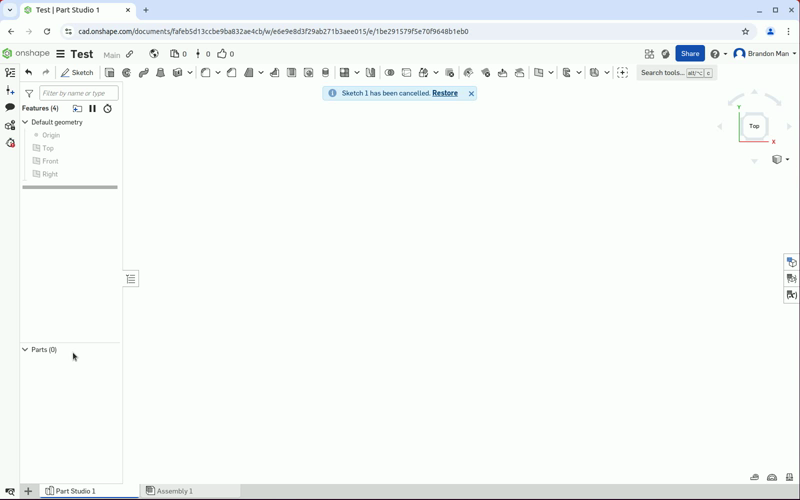
key_down(shift)
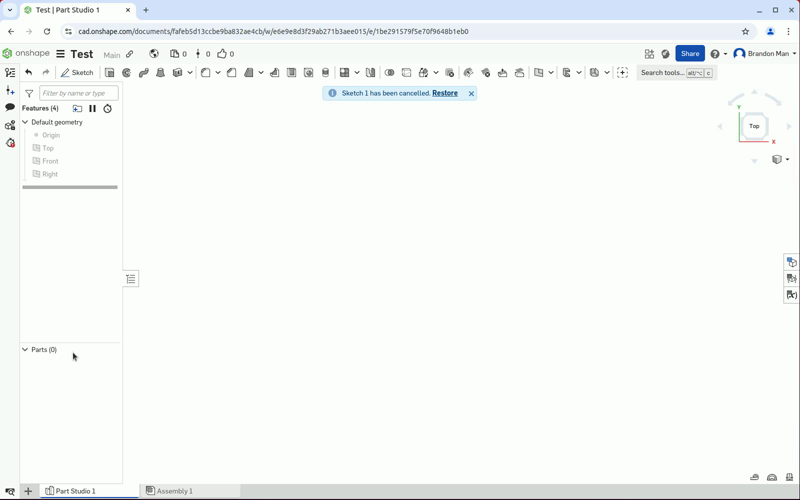
key(up)
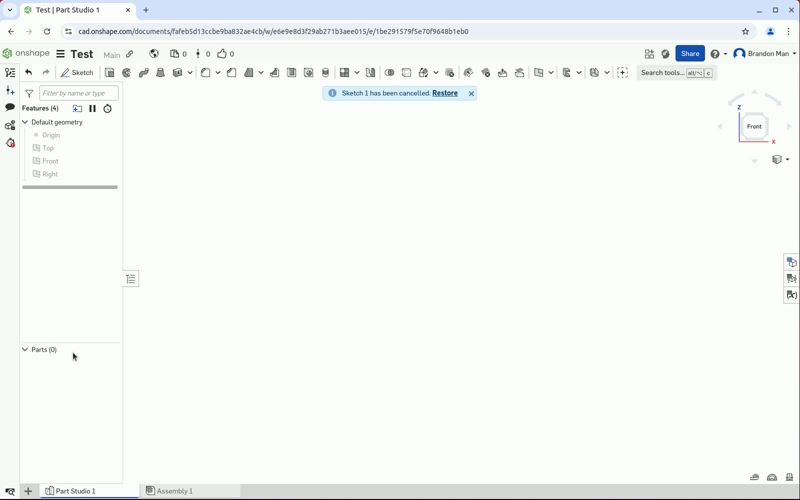
key_up(shift)
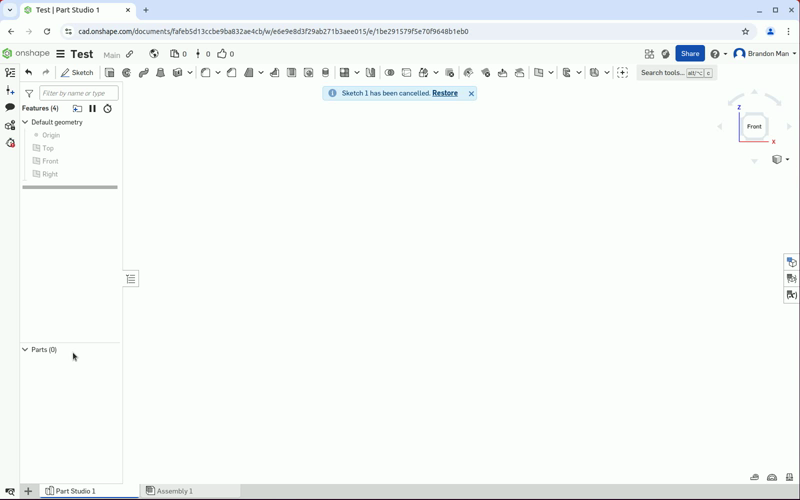
mouse_move(73, 352)
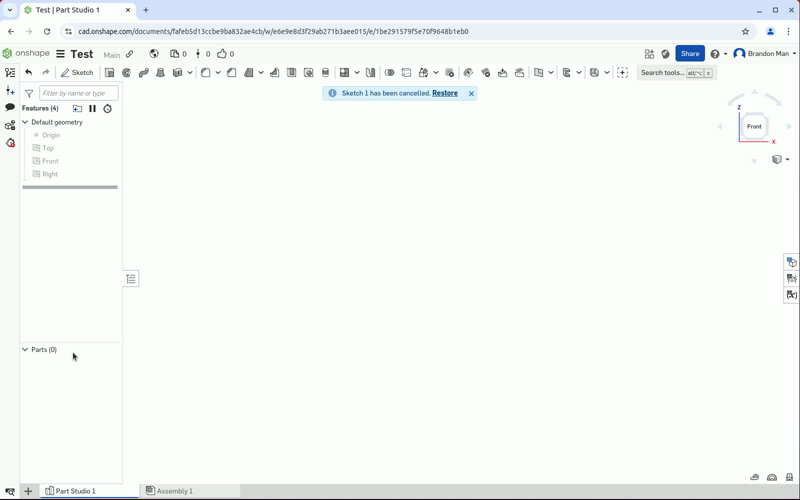
key(shift+y)
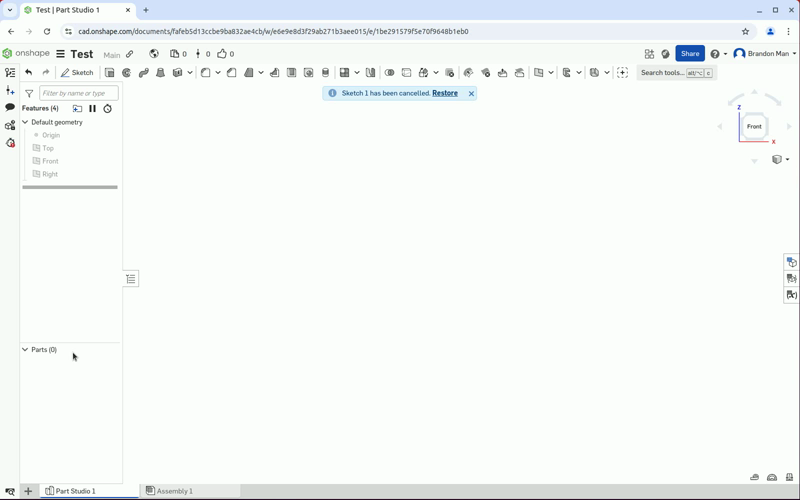
key(shift+s)
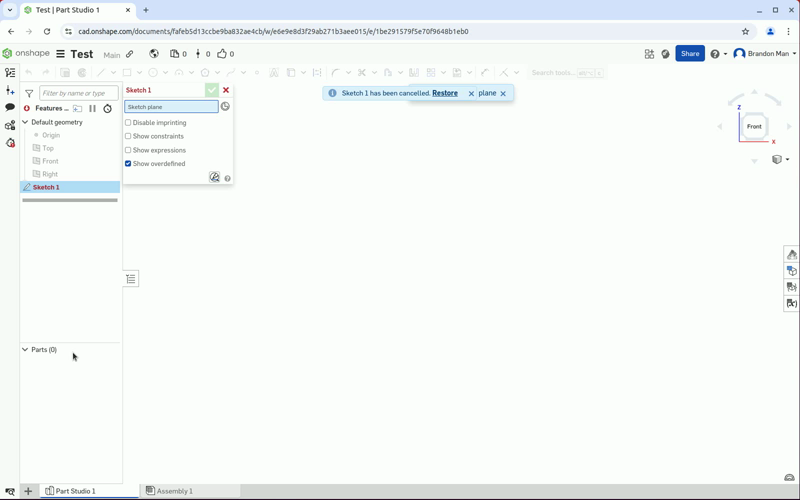
mouse_move(73, 163)
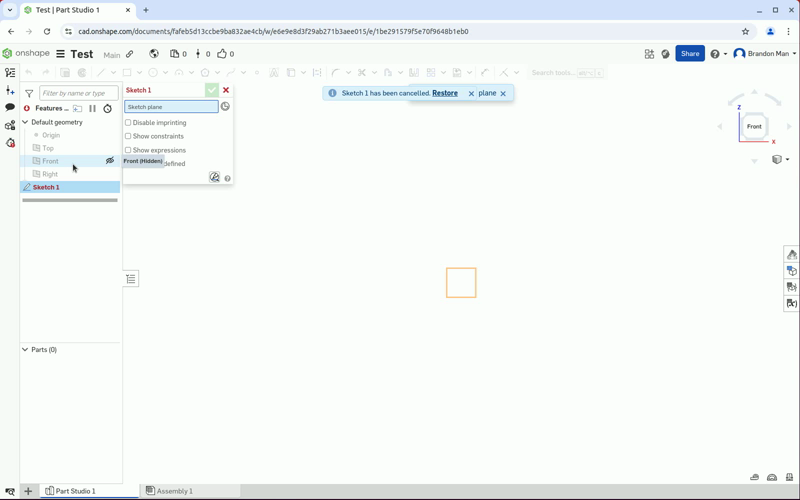
click(73, 163)
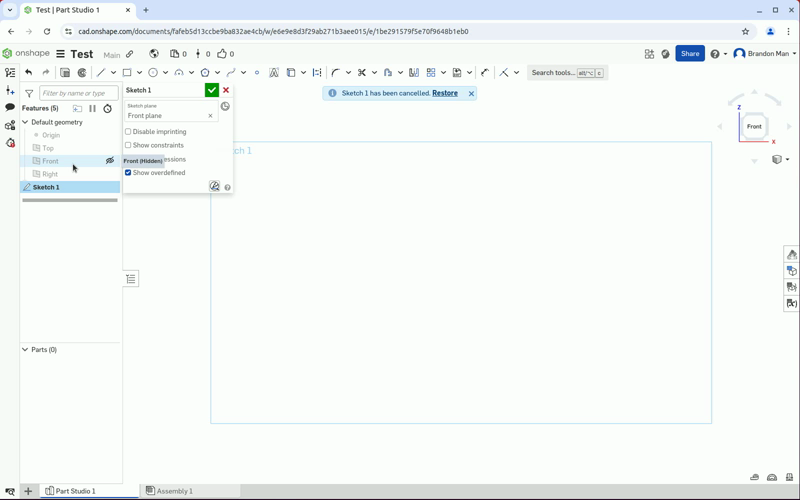
mouse_move(73, 352)
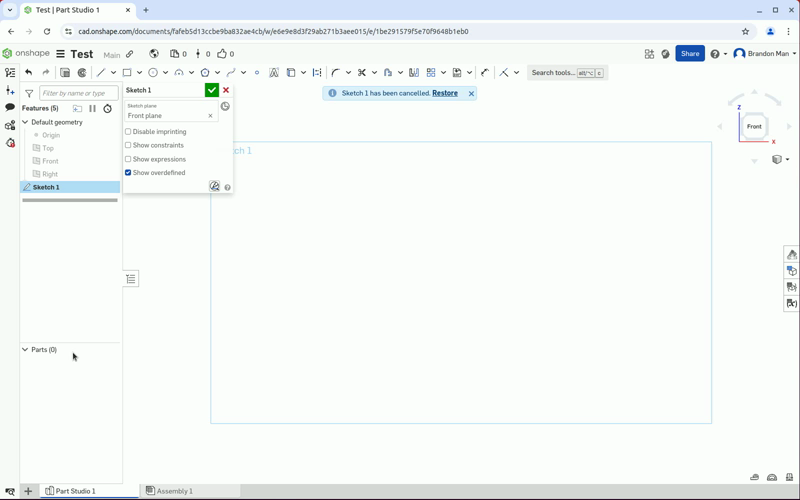
key(y)
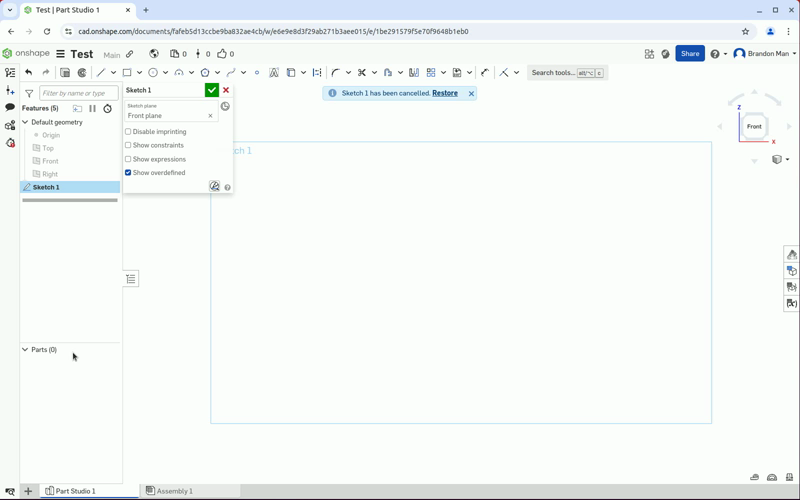
key(l)
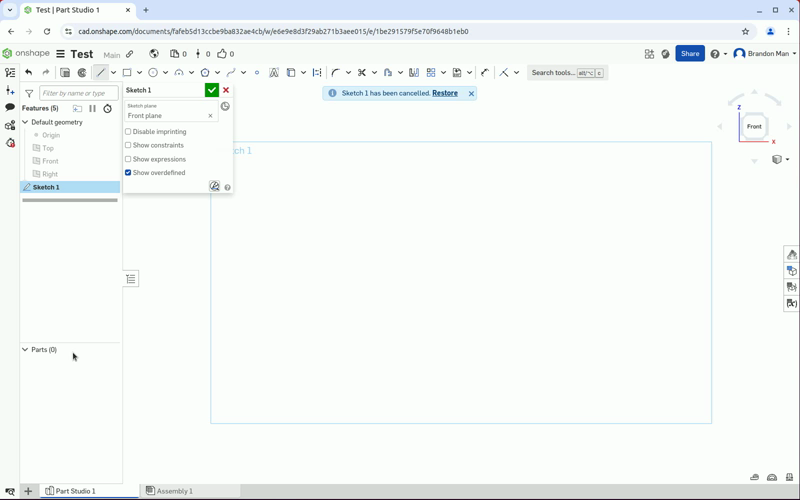
key_down(shift)
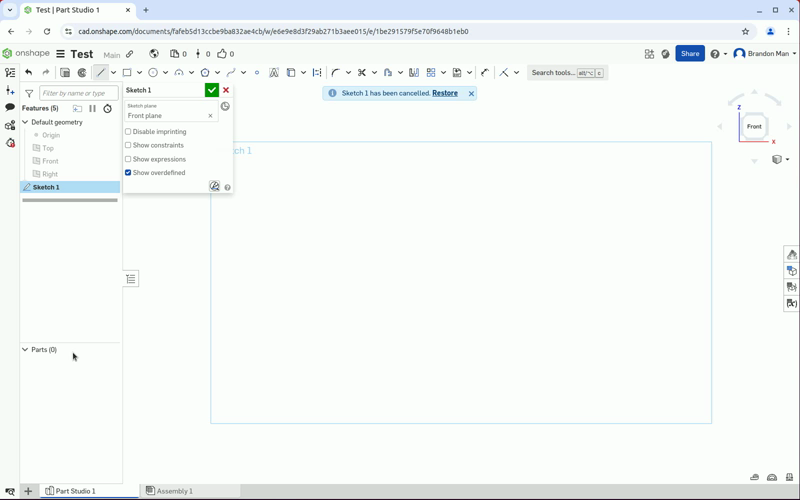
mouse_move(460, 282)
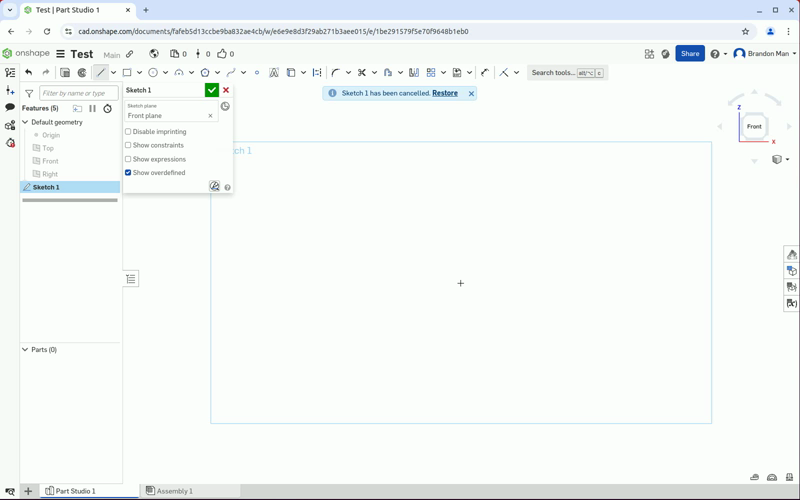
click(460, 282)
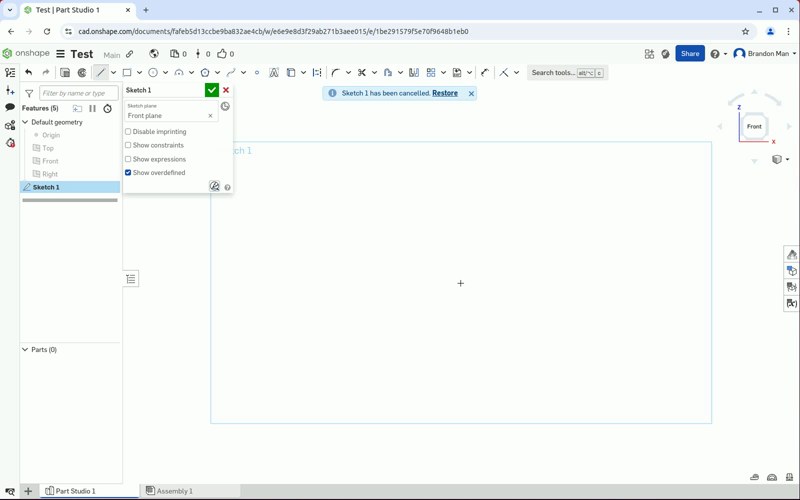
key_up(shift)
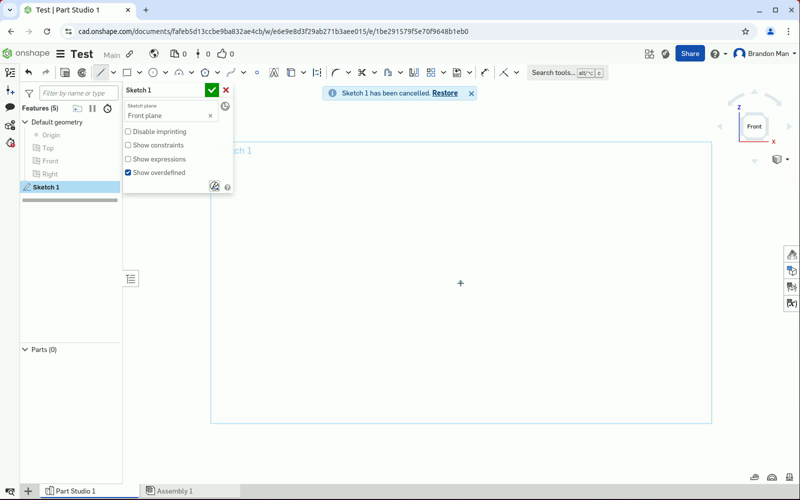
key_down(shift)
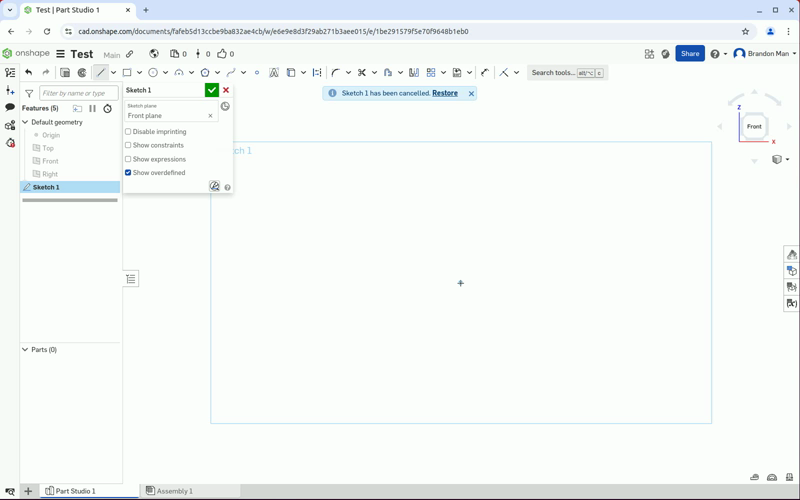
mouse_move(573, 282)
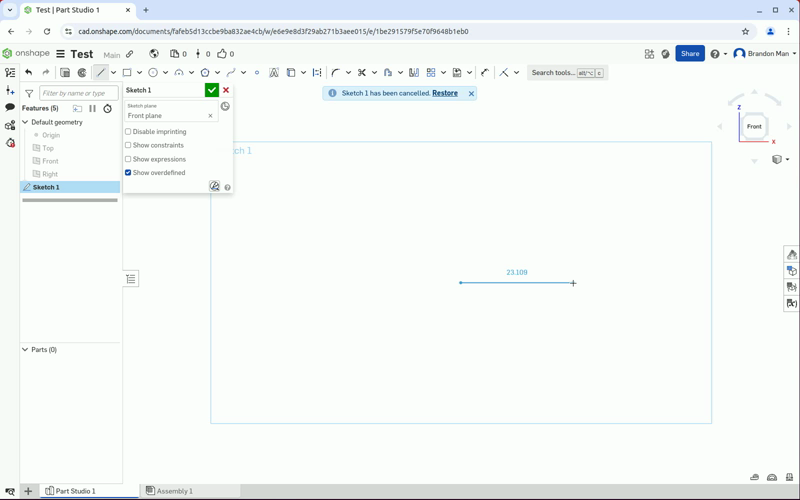
click(573, 282)
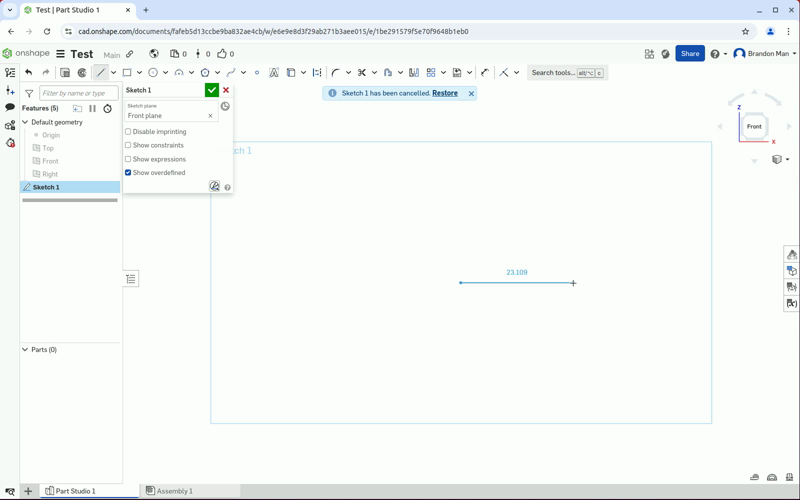
key_up(shift)
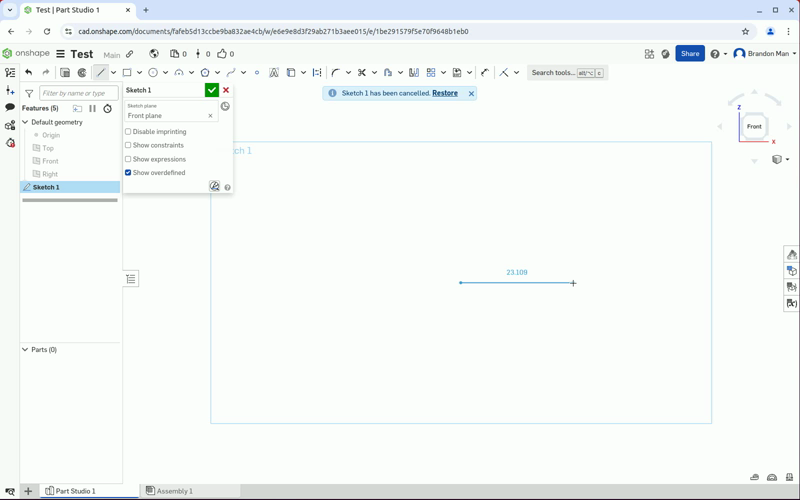
key_down(shift)
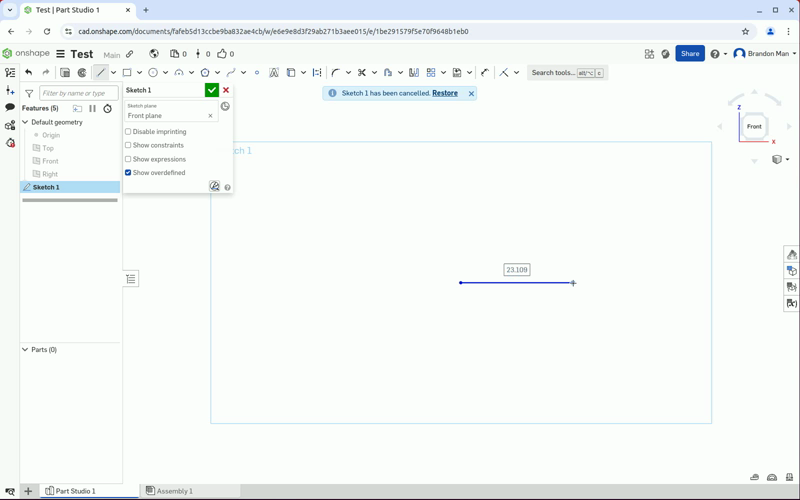
mouse_move(589, 282)
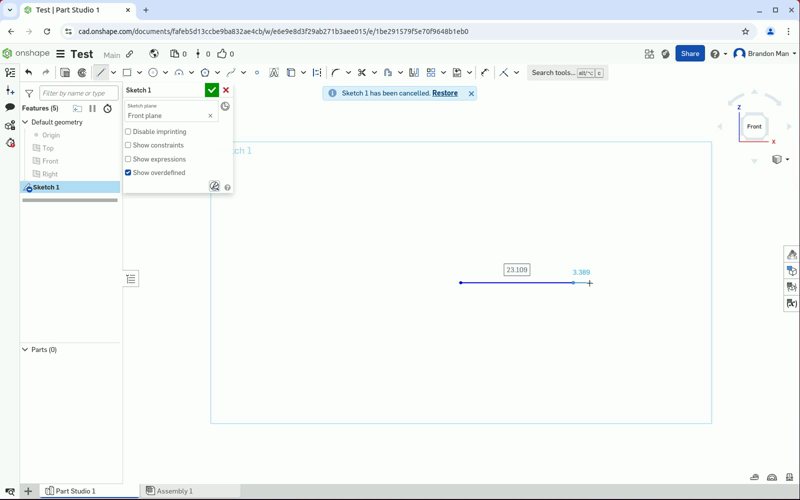
mouse_move(573, 249)
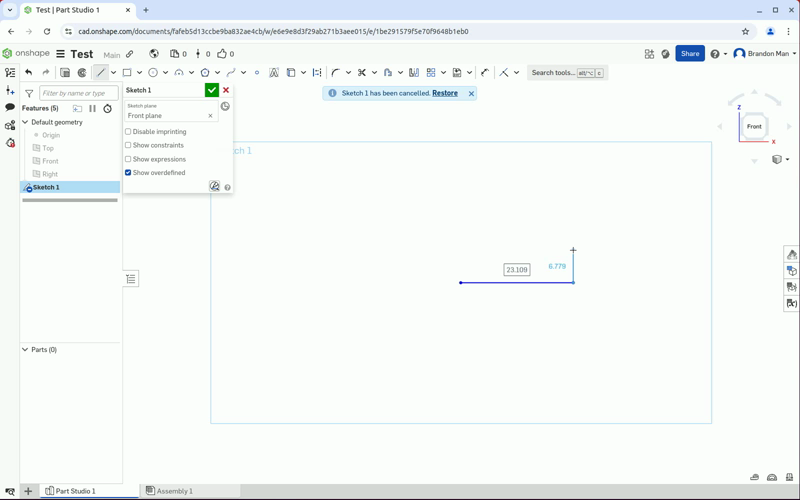
click(573, 249)
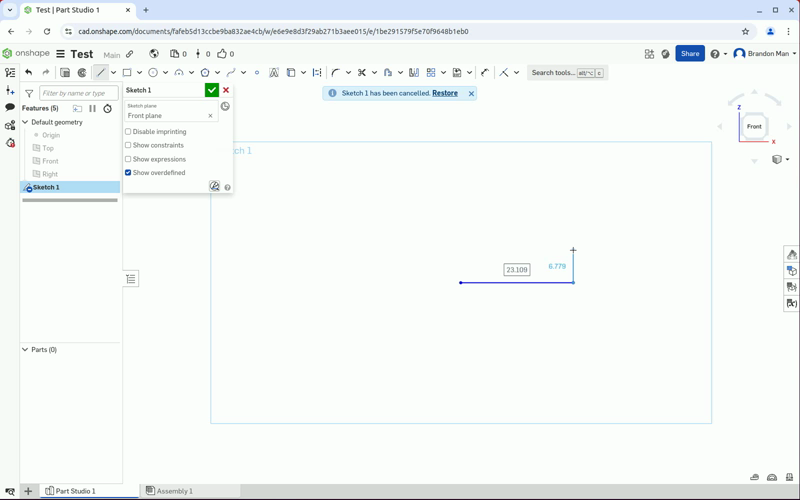
key_up(shift)
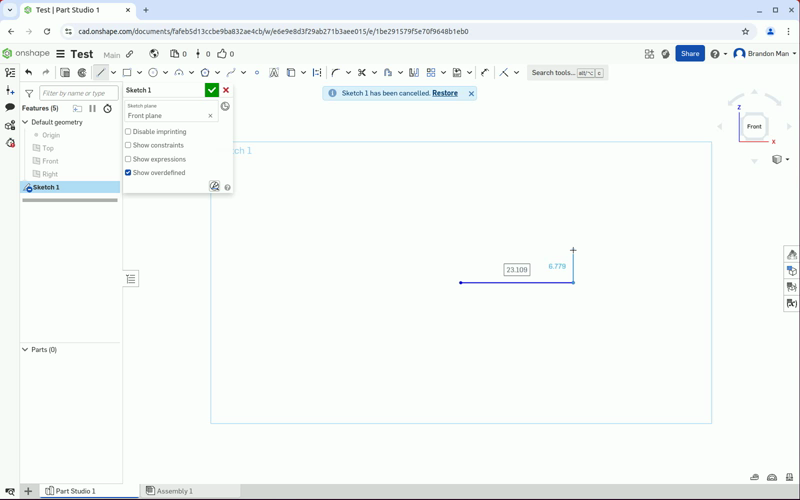
key_down(shift)
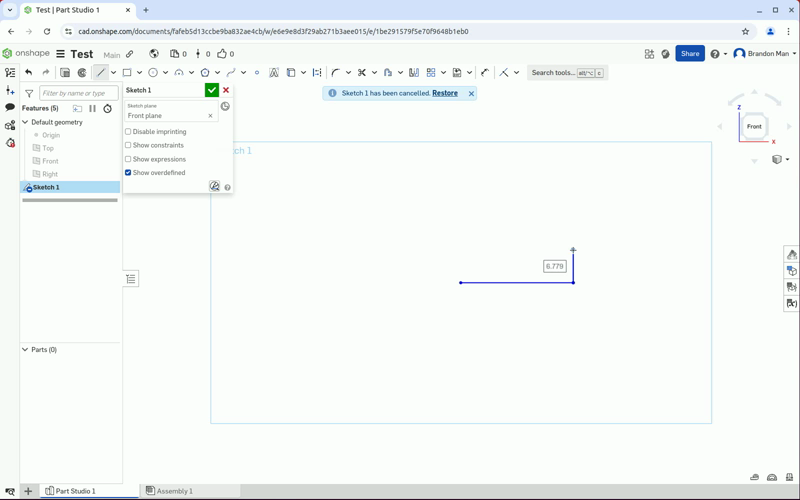
mouse_move(460, 249)
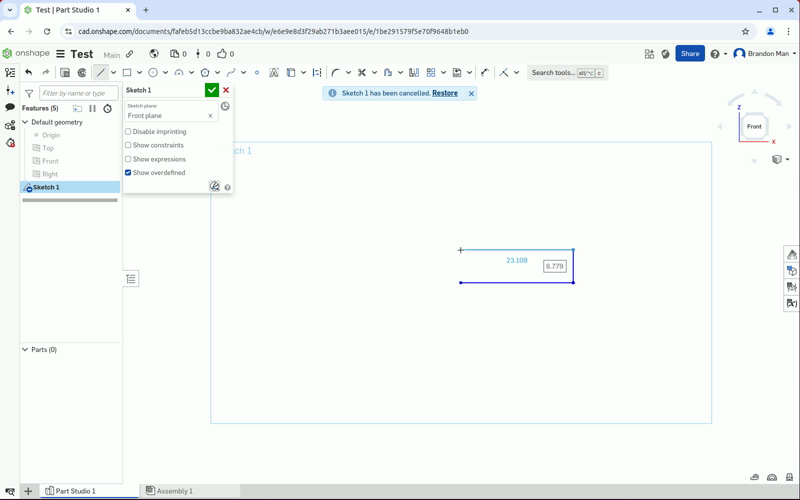
click(460, 249)
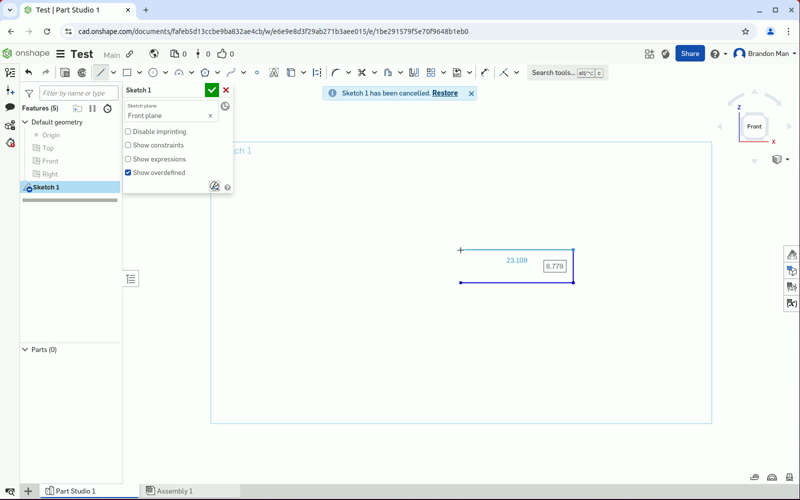
key_up(shift)
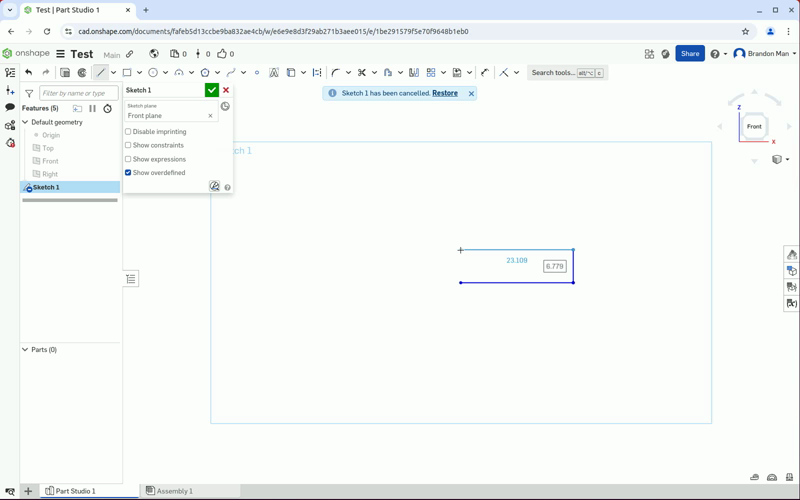
mouse_move(490, 249)
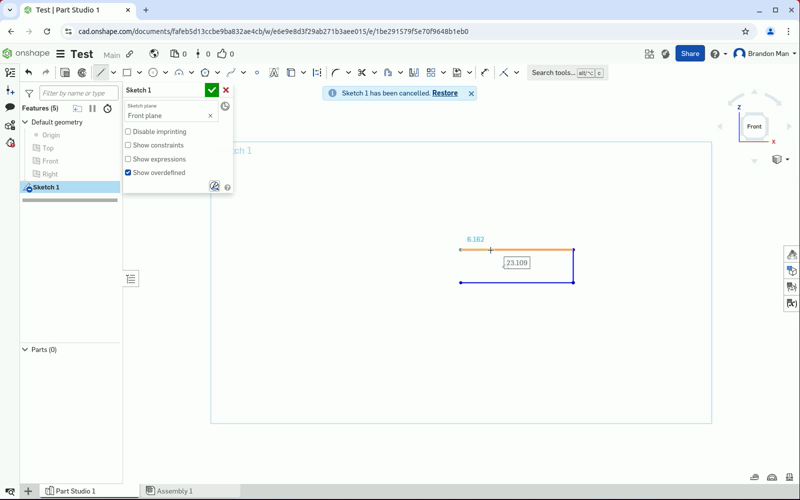
key_down(shift)
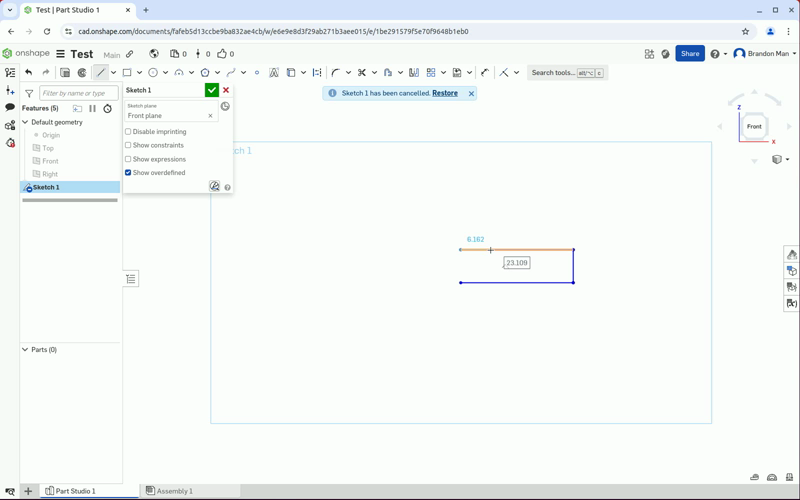
mouse_move(460, 282)
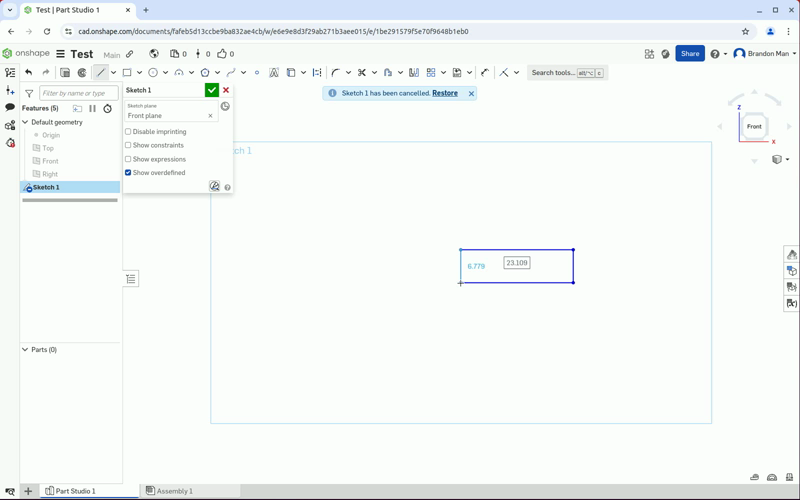
key_up(shift)
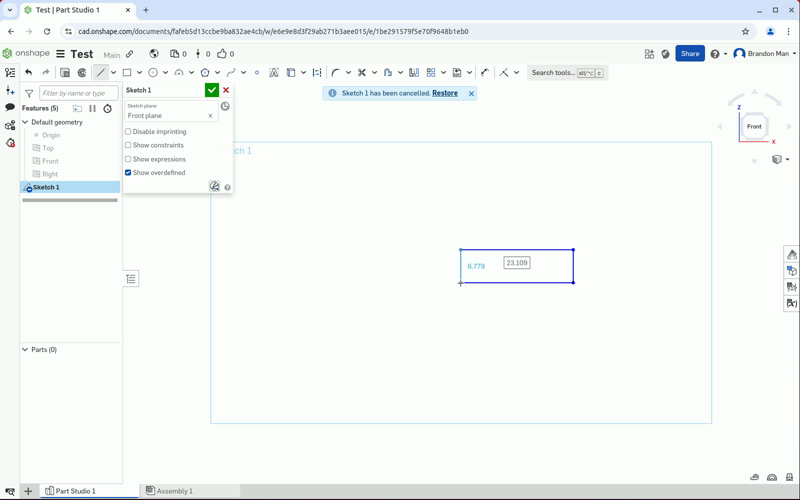
click(460, 282)
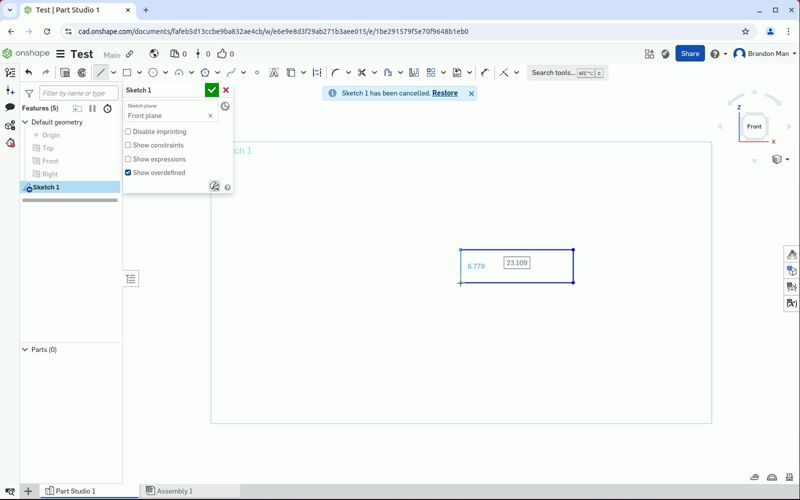
key(esc)
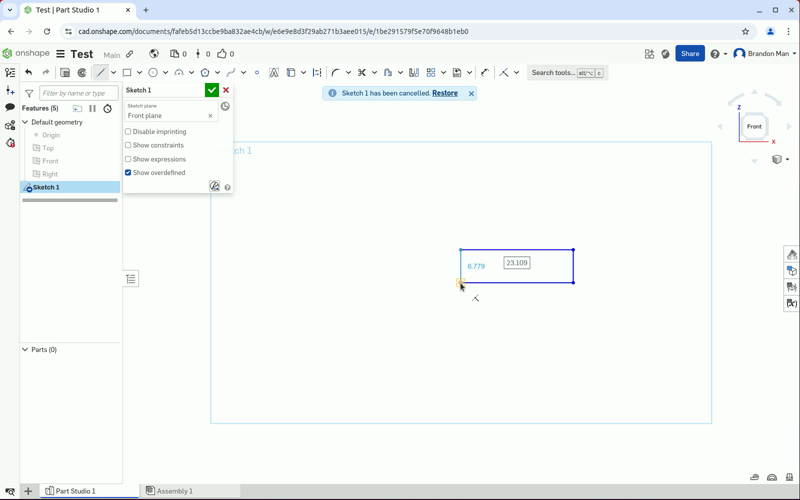
mouse_move(494, 278)
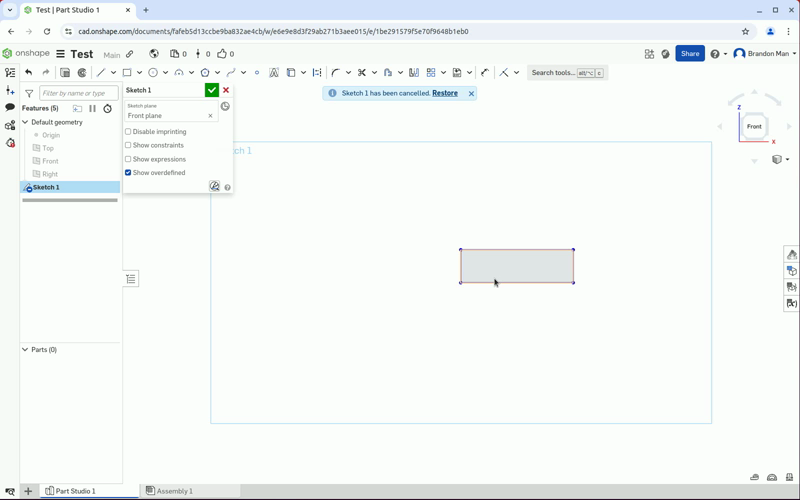
click(494, 278)
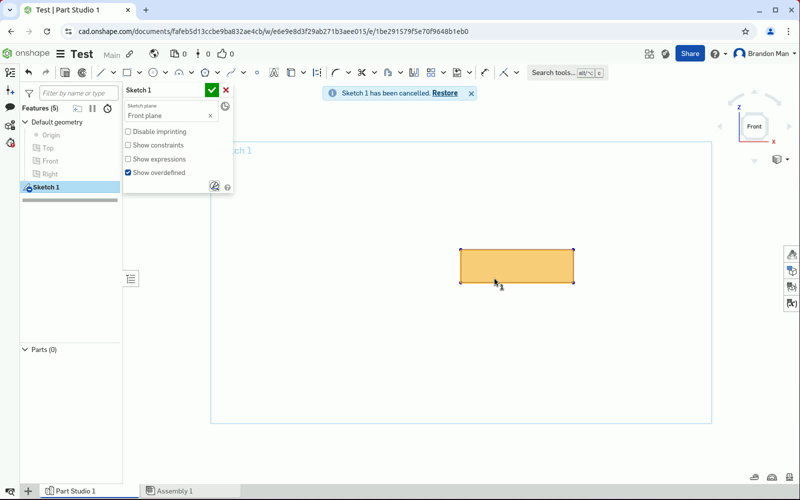
mouse_move(73, 352)
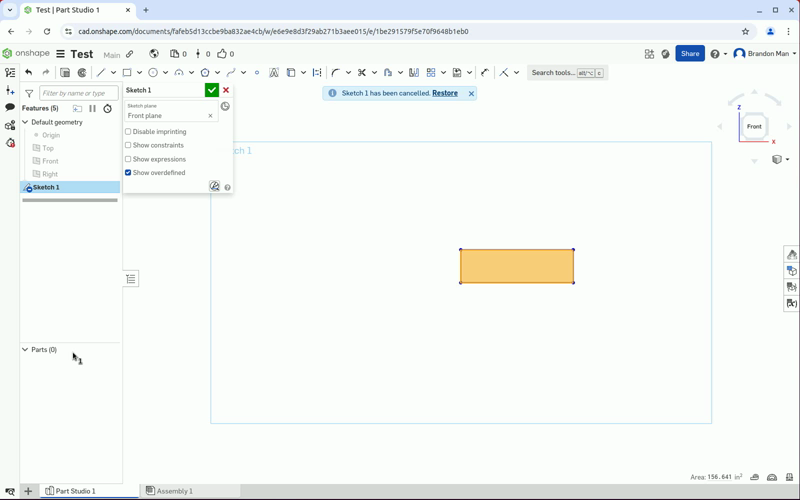
key(shift+y)
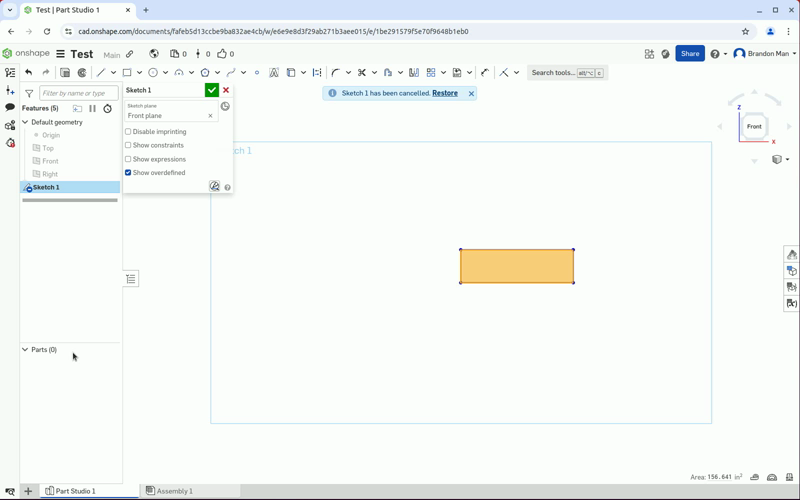
key(shift+e)
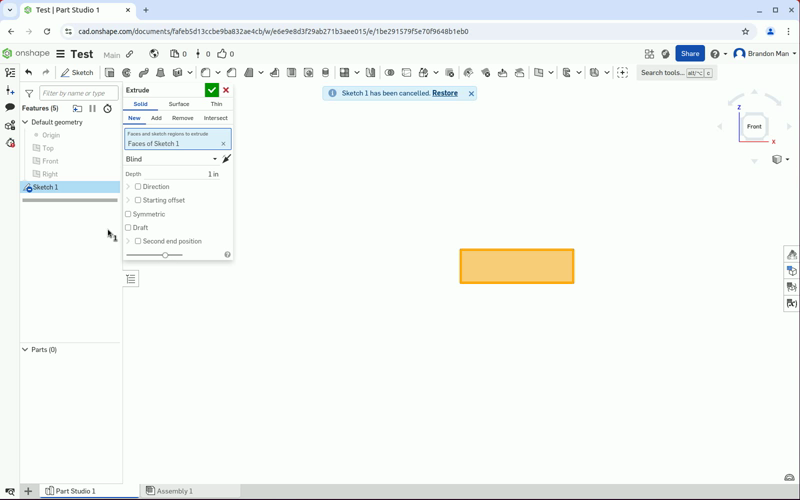
mouse_move(143, 106)
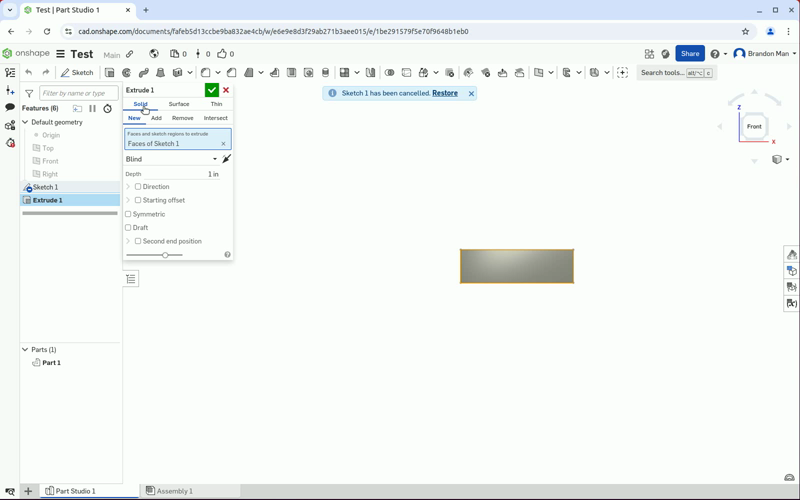
click(143, 106)
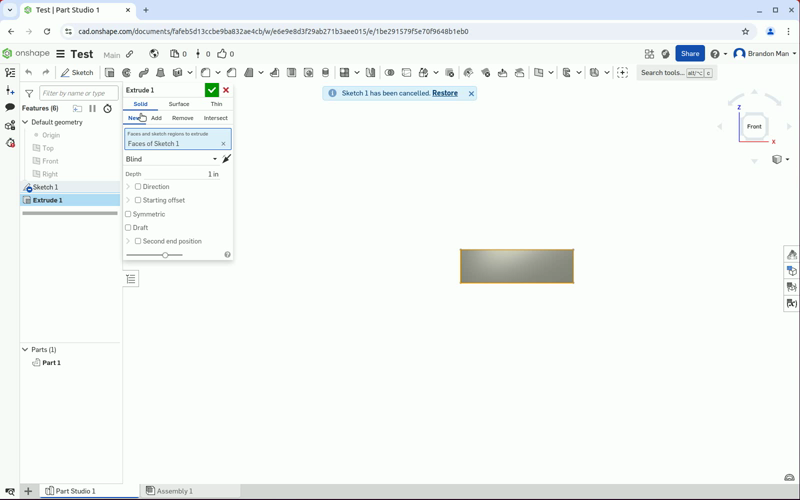
mouse_move(137, 120)
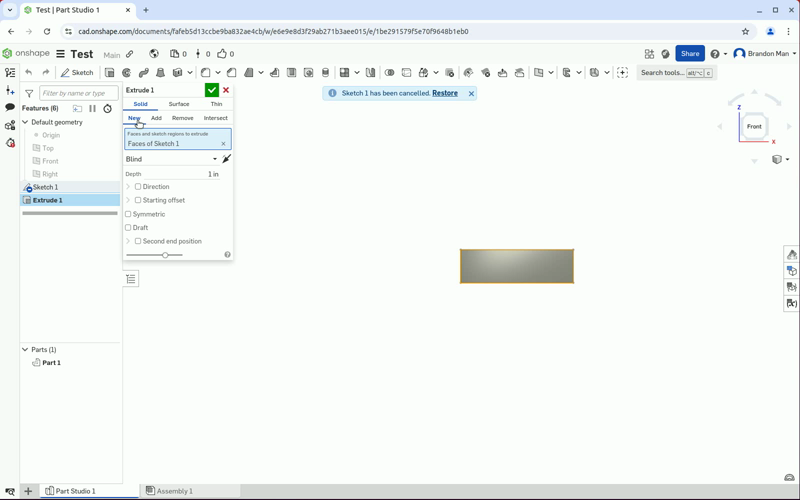
click(137, 120)
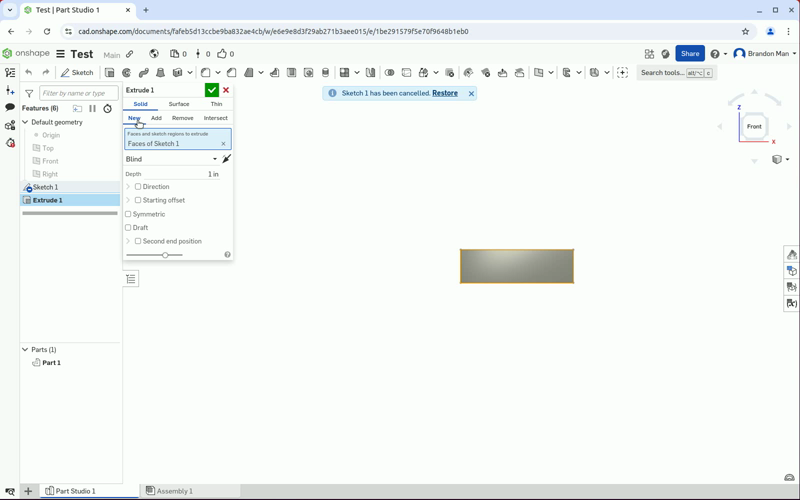
key(tab, 4)
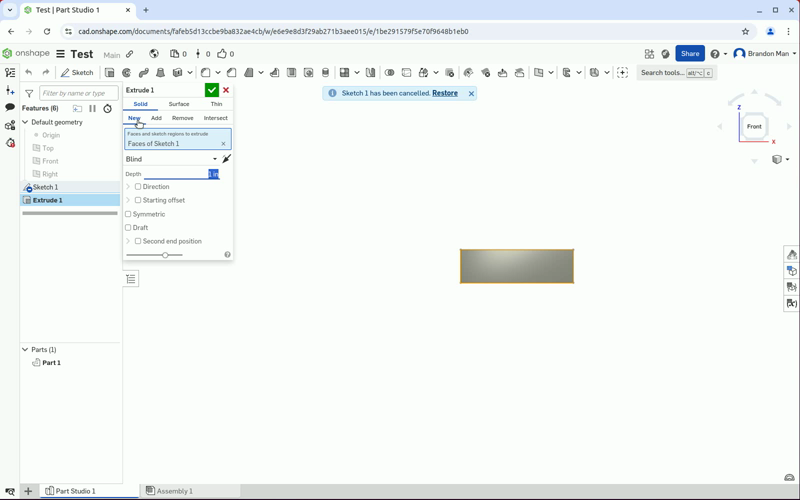
text(23.108)
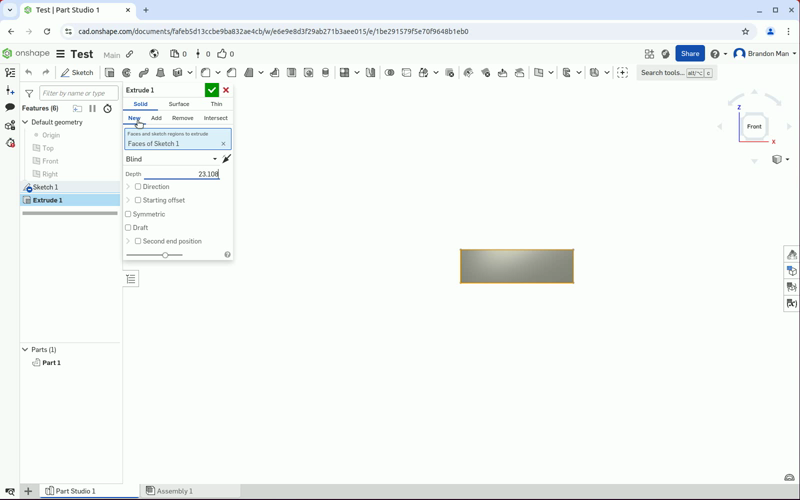
key(enter)
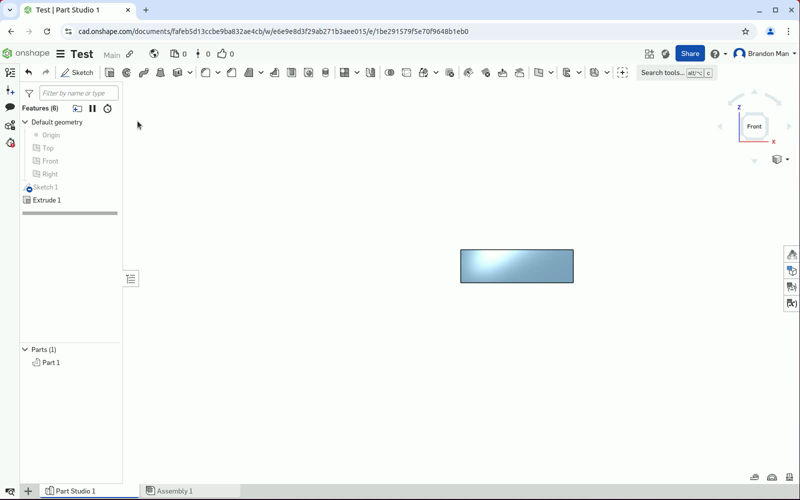
key(shift+h)
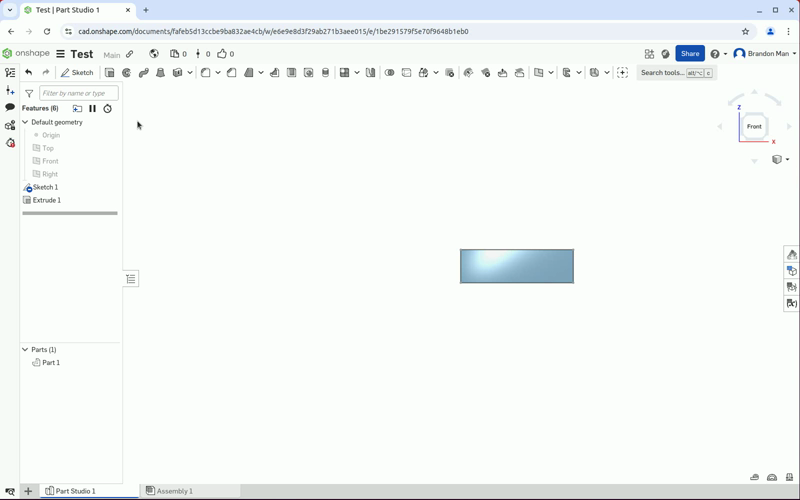
key(shift+h)
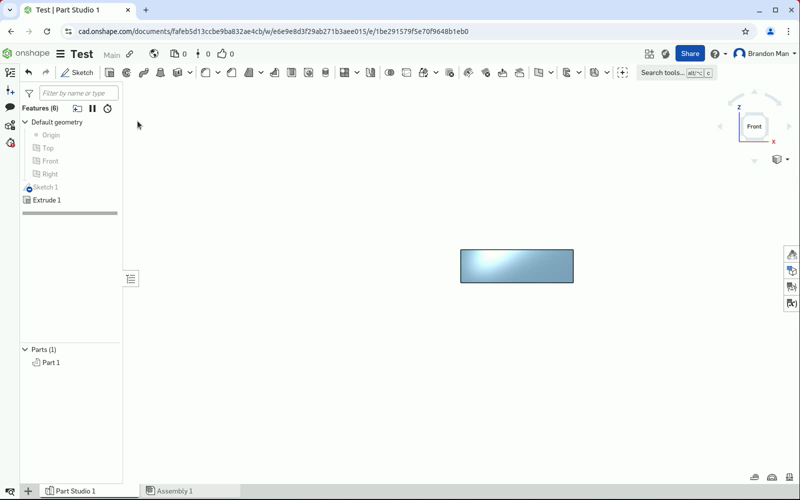
mouse_move(73, 189)
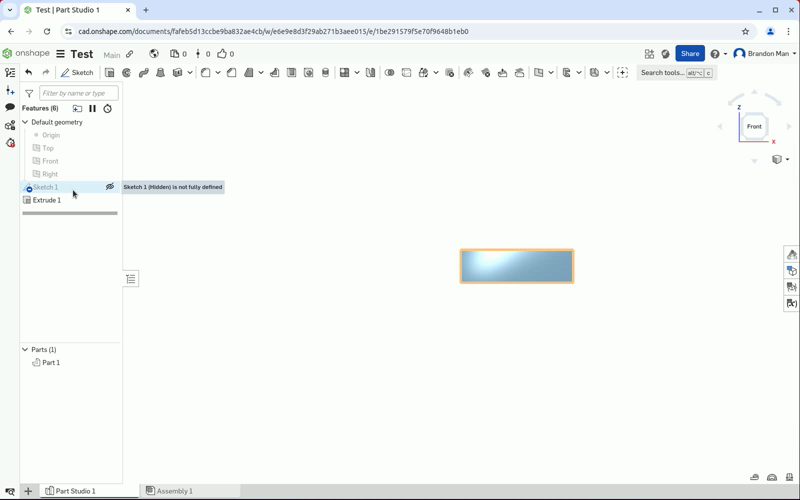
click(73, 189)
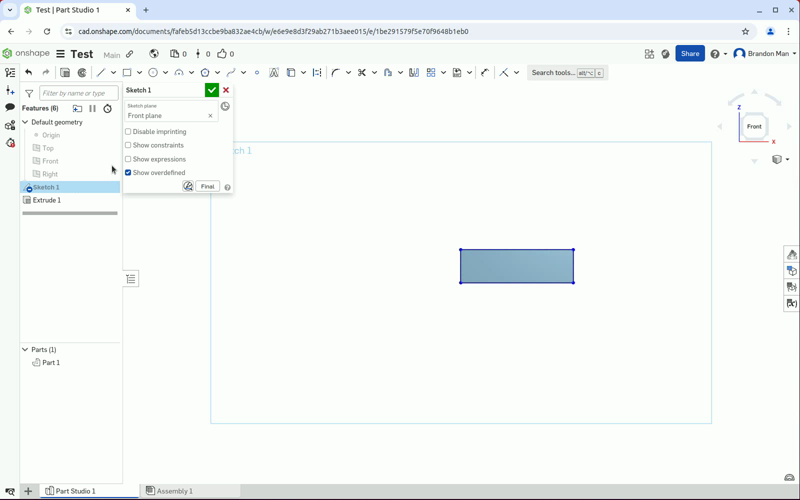
mouse_move(229, 92)
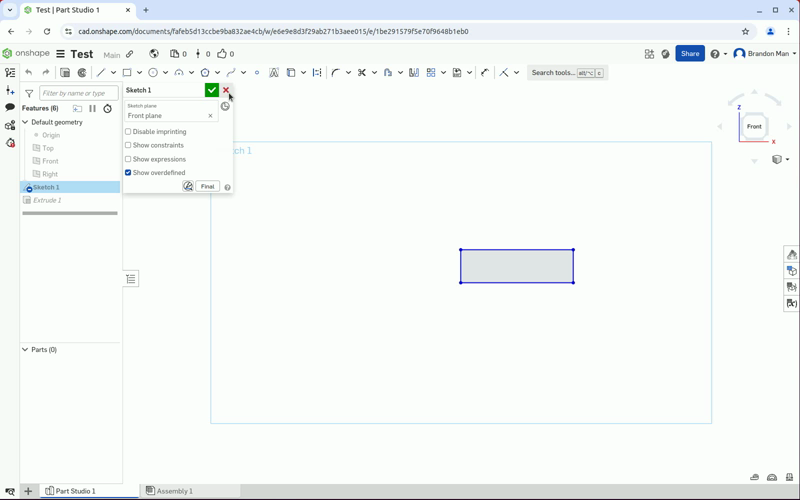
click(229, 92)
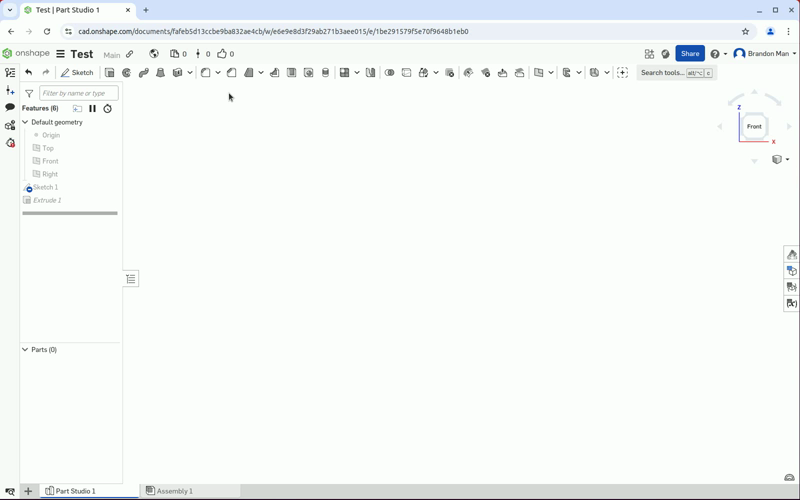
mouse_move(73, 352)
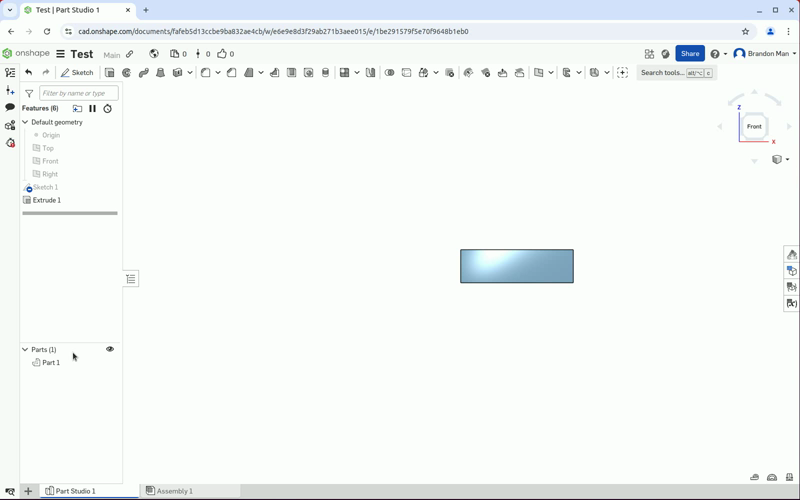
key(y)
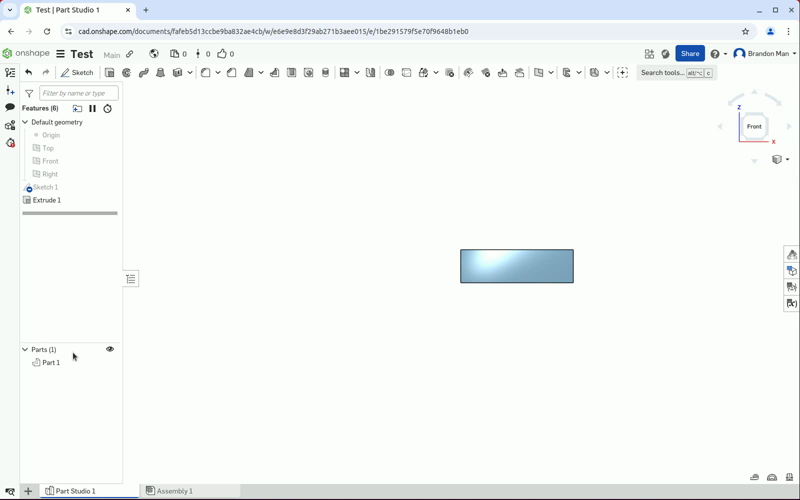
key(shift+p)
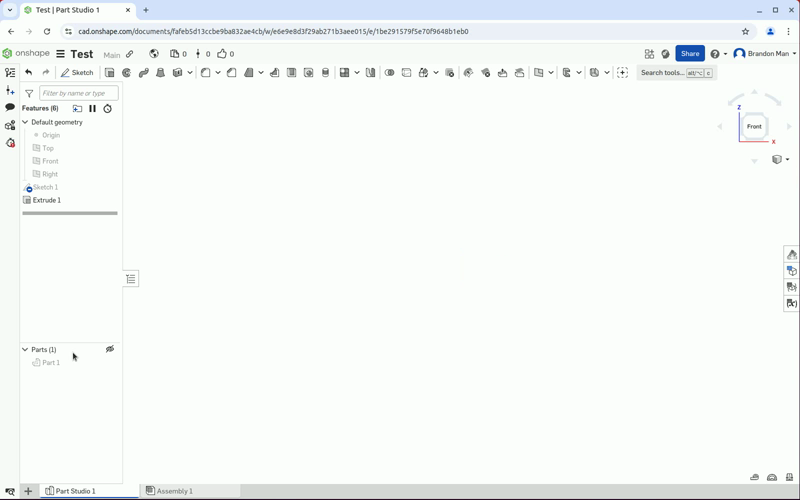
key(space)
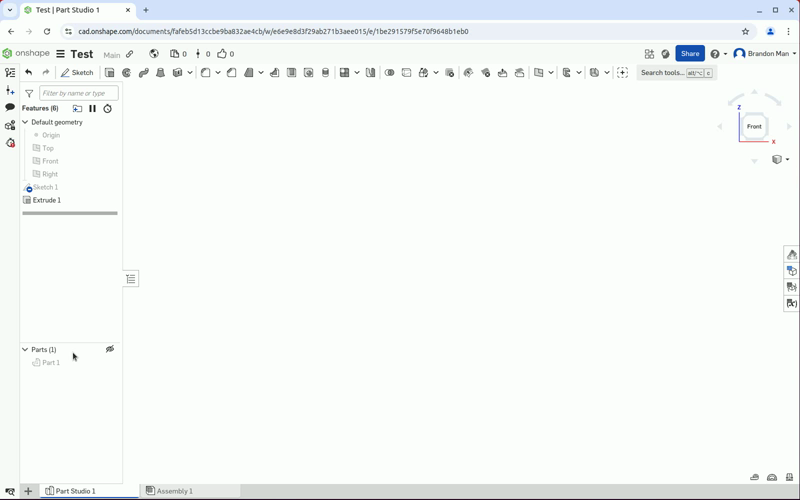
key_down(shift)
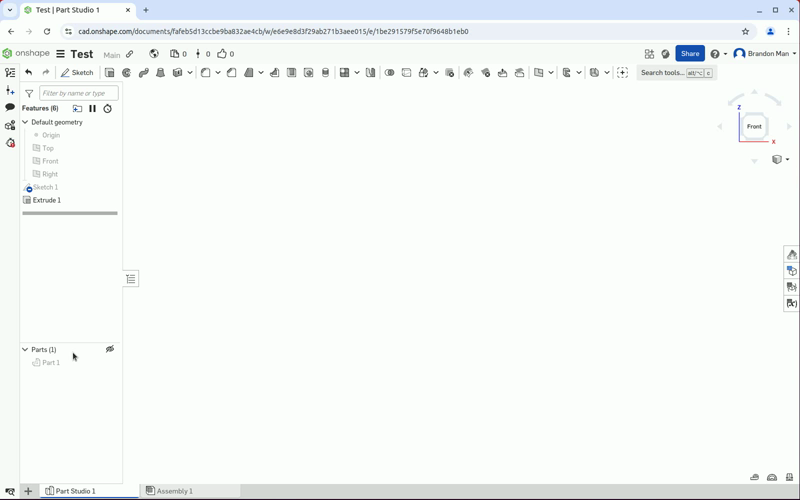
key(down)
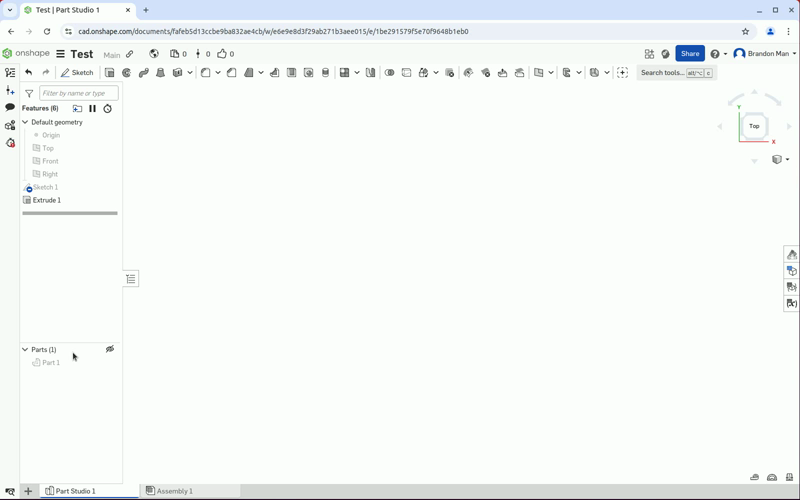
key_up(shift)
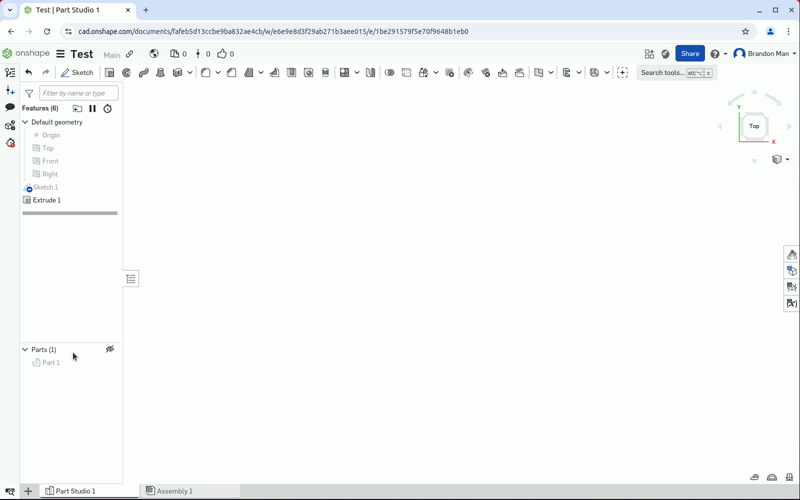
mouse_move(73, 352)
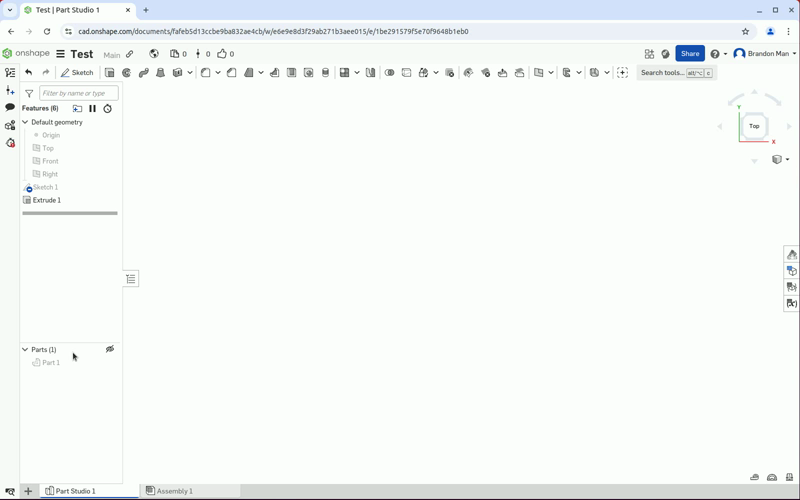
key(shift+y)
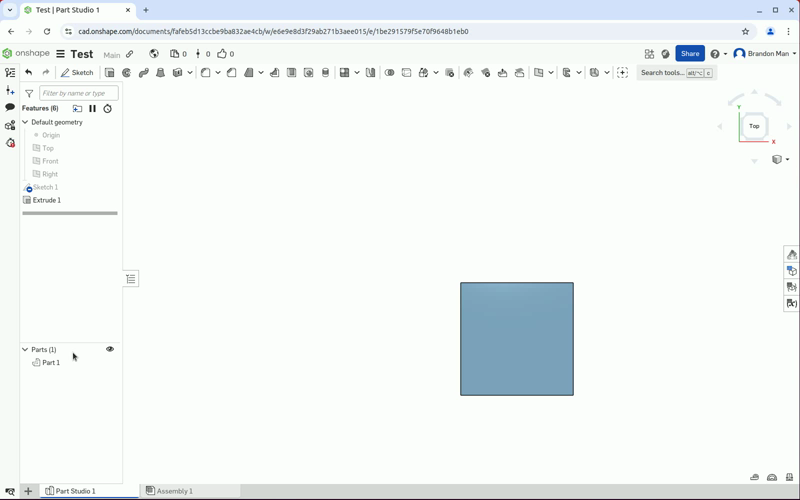
mouse_move(541, 75)
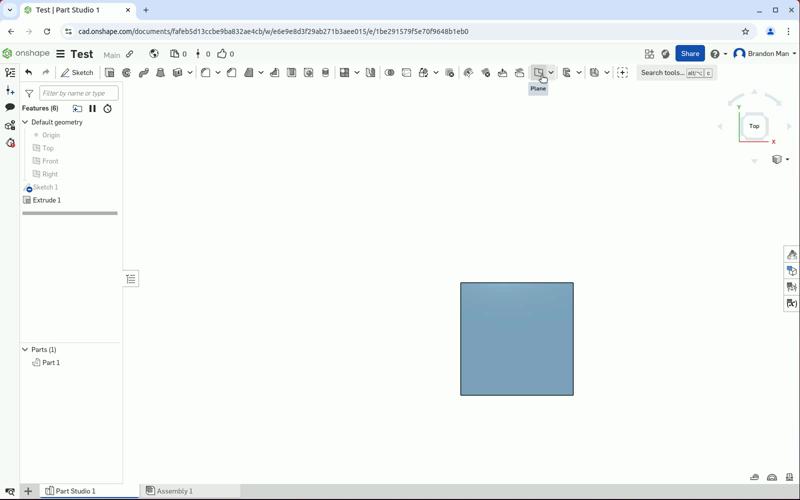
click(541, 75)
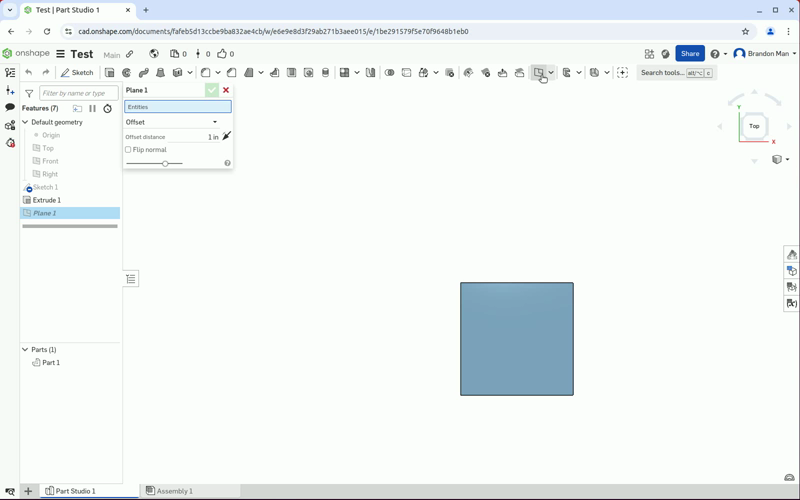
mouse_move(73, 150)
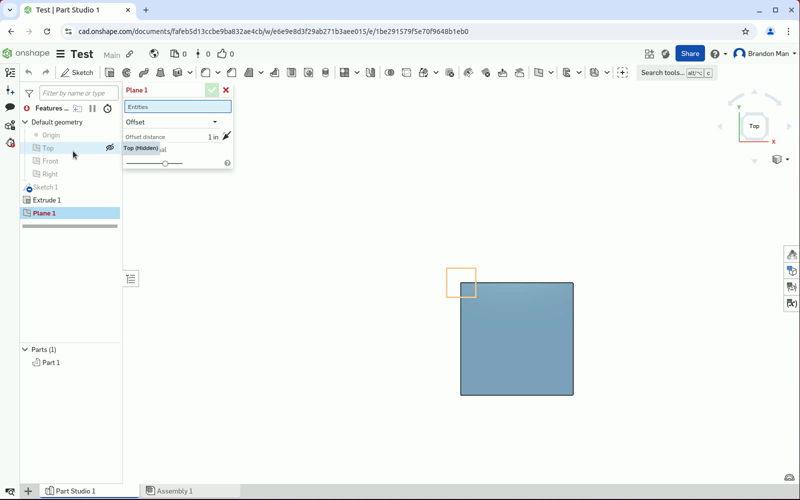
click(73, 150)
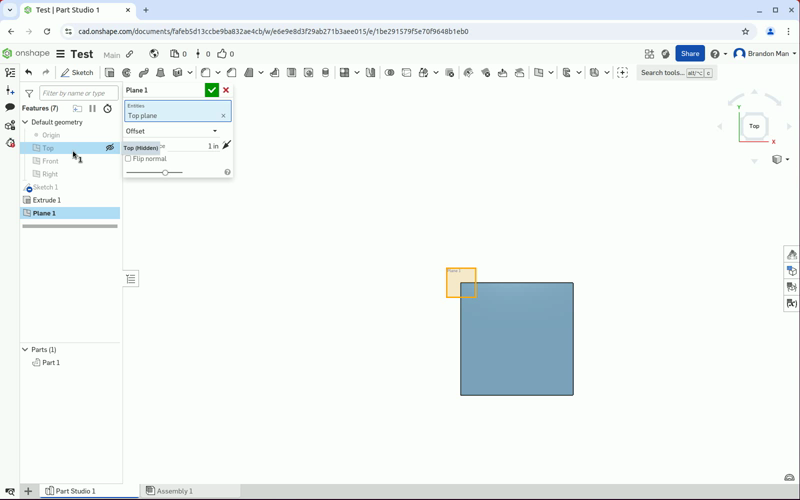
key(tab, 2)
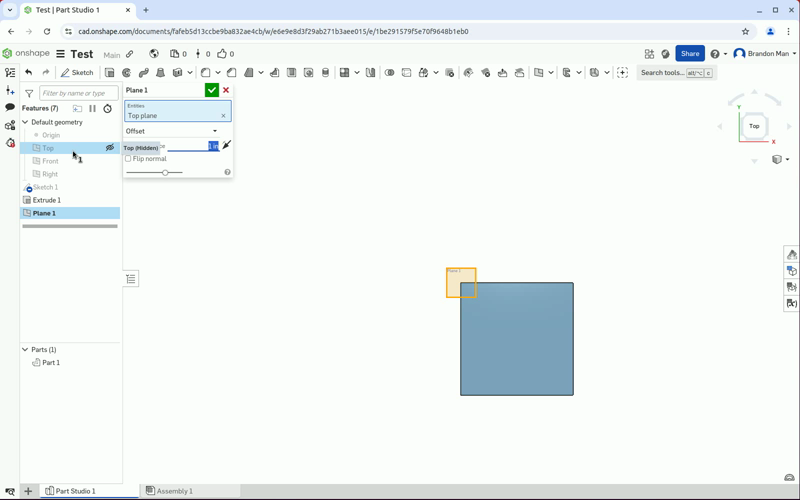
text(6.994)
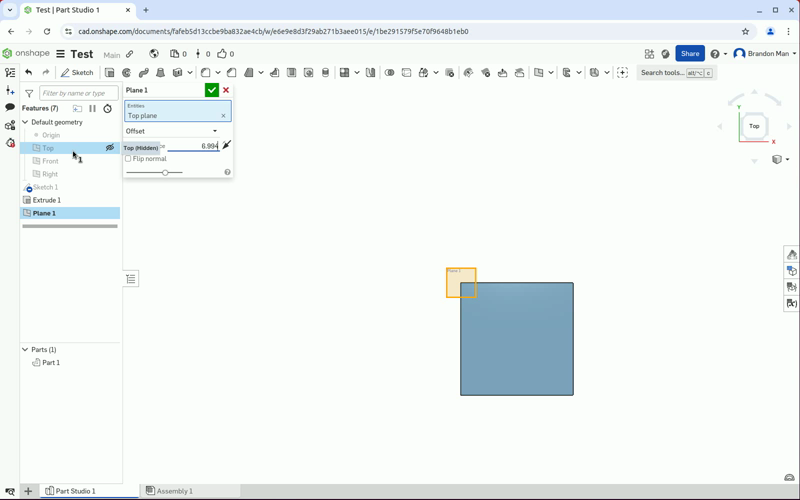
key(enter, 2)
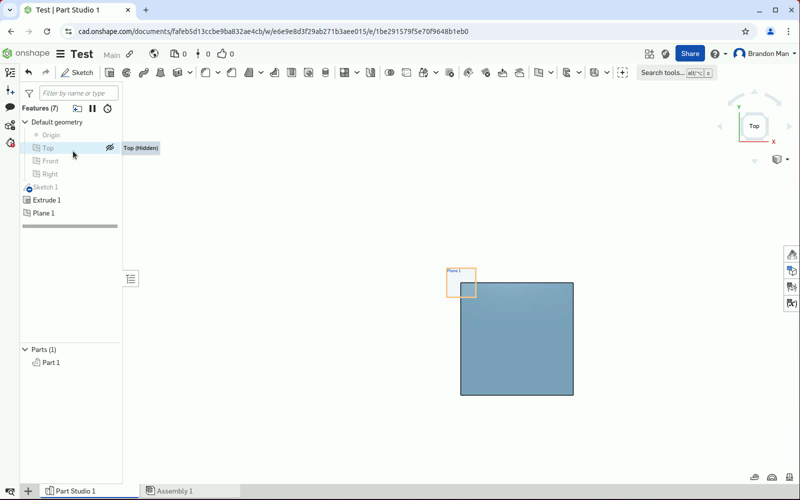
key(shift+s)
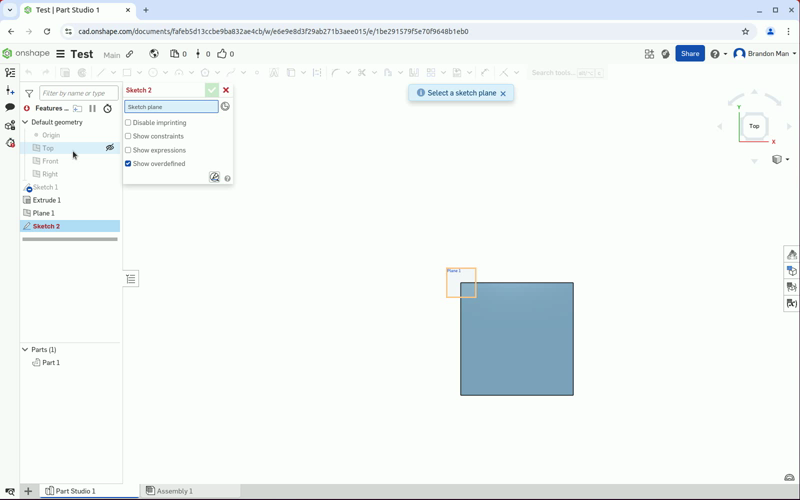
mouse_move(73, 215)
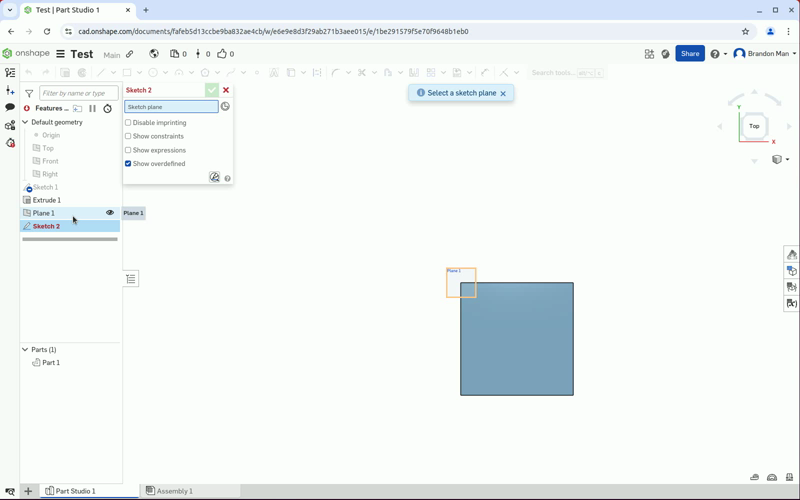
click(73, 215)
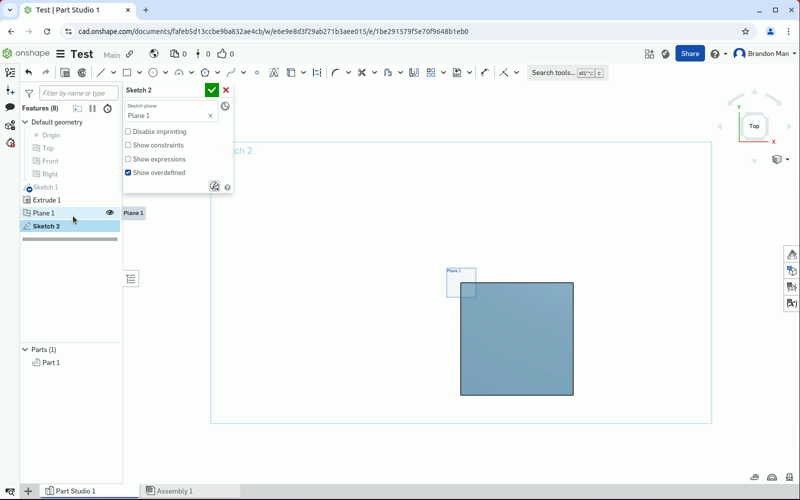
mouse_move(73, 352)
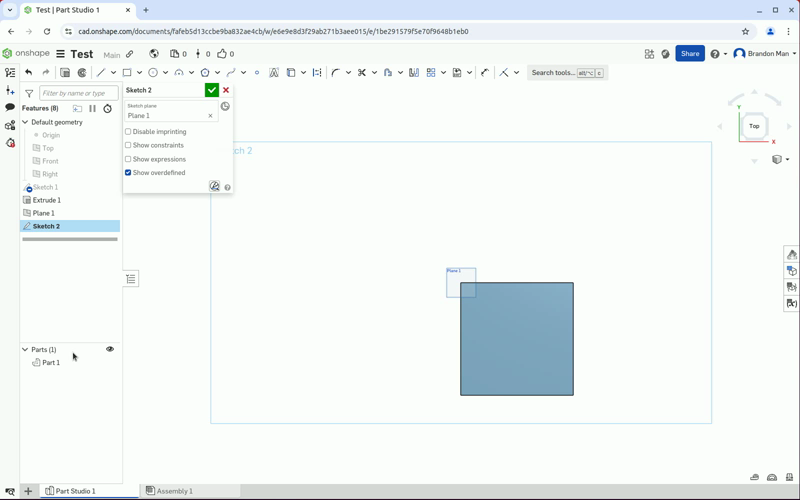
key(y)
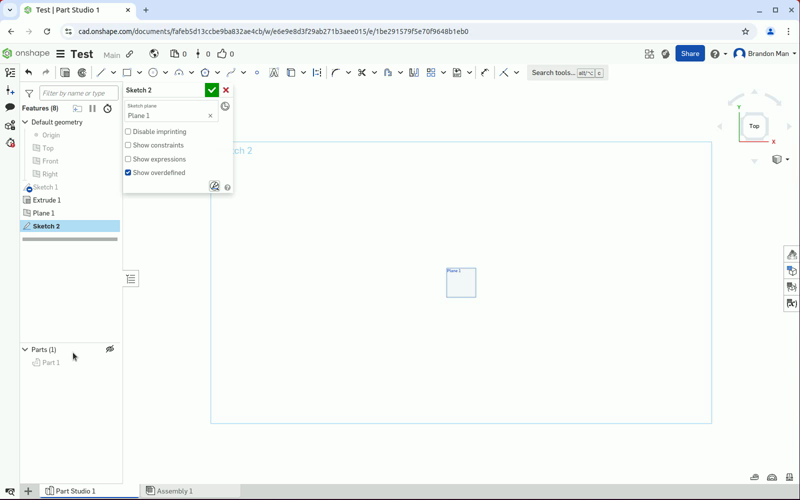
key(l)
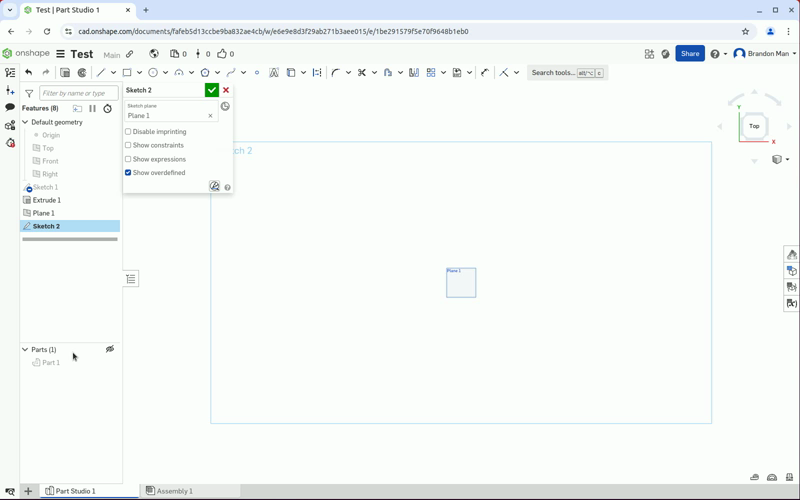
key_down(shift)
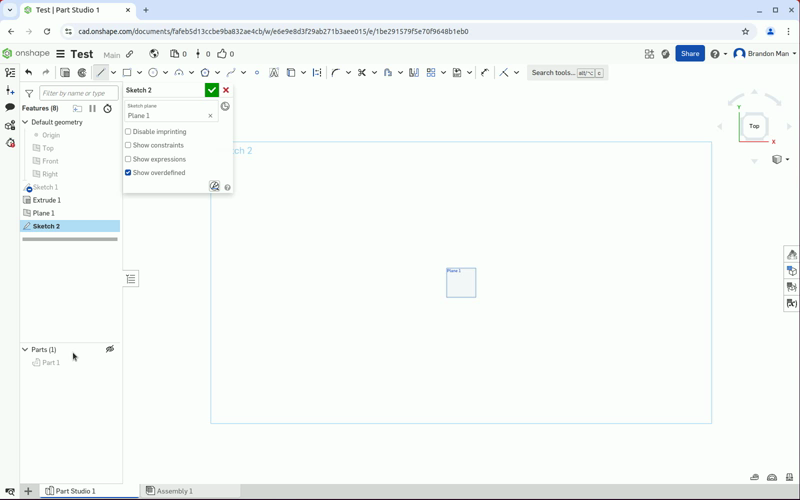
mouse_move(505, 351)
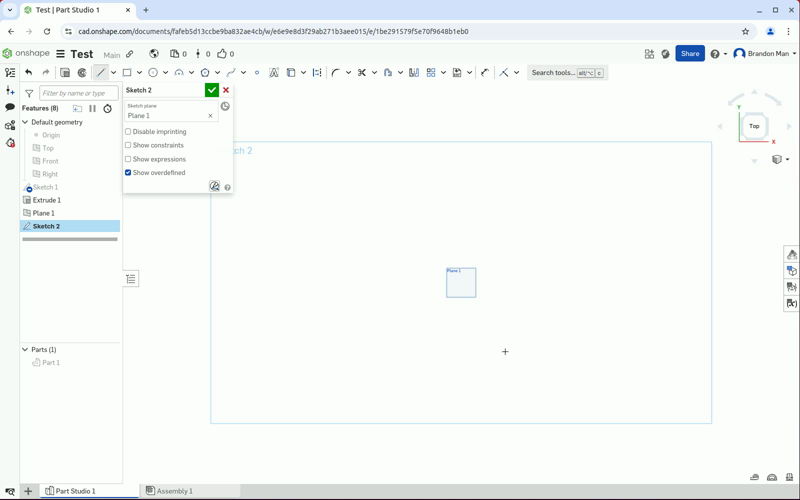
click(505, 351)
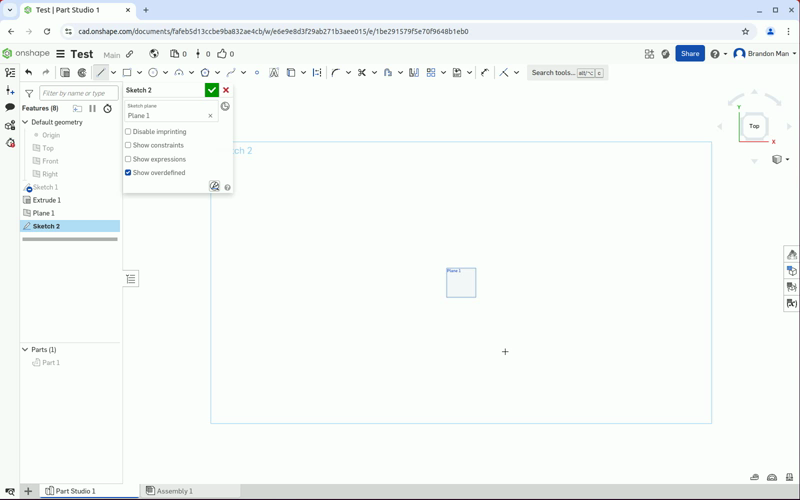
key_up(shift)
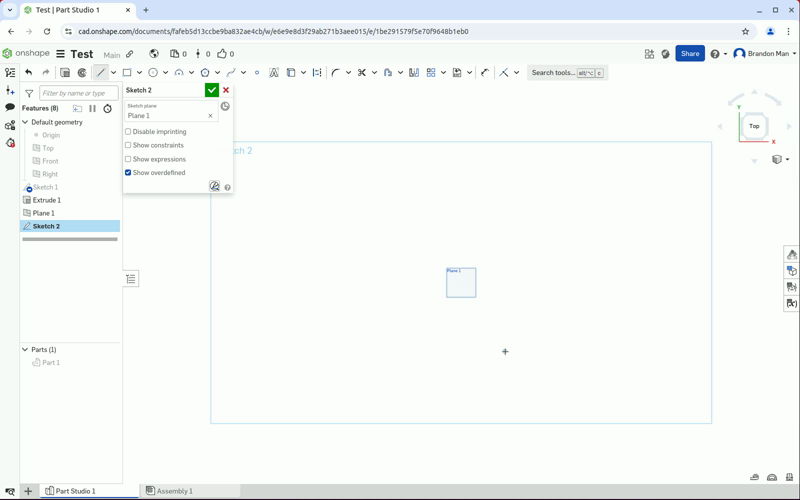
key_down(shift)
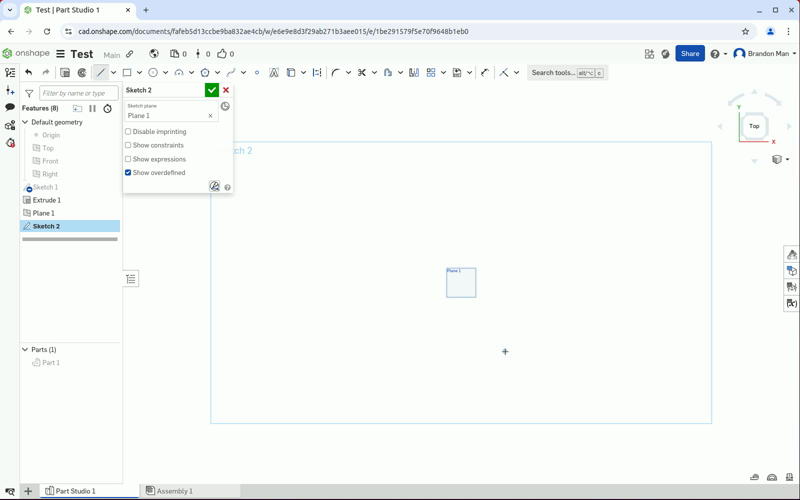
mouse_move(535, 351)
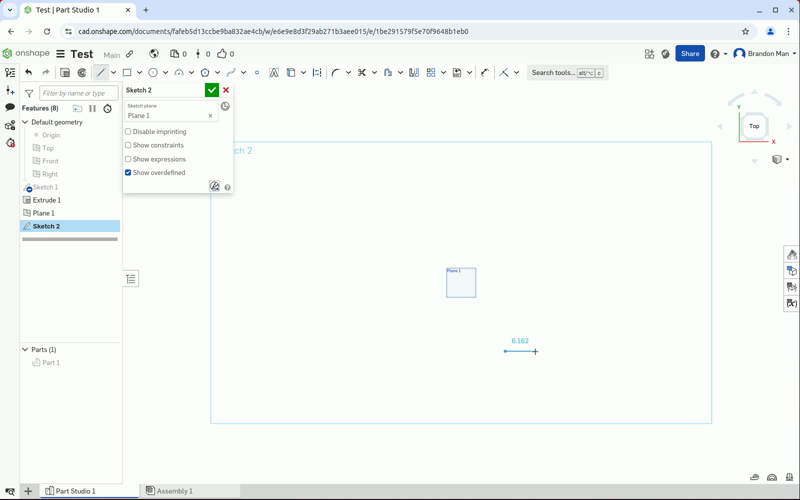
mouse_move(528, 351)
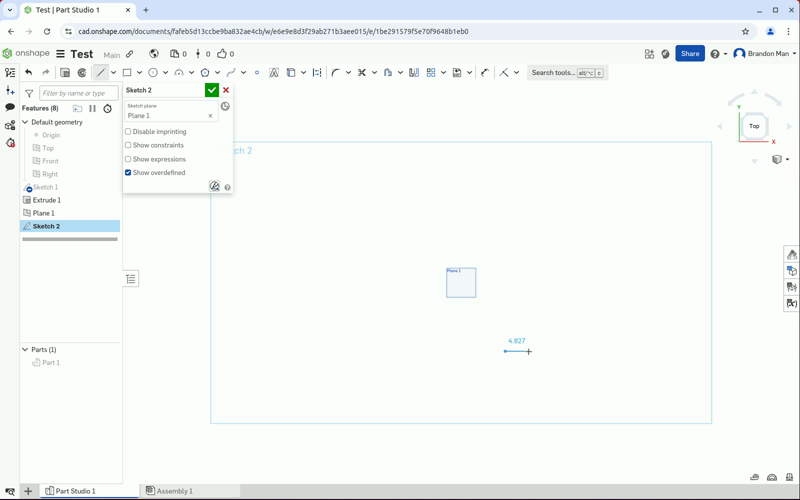
click(528, 351)
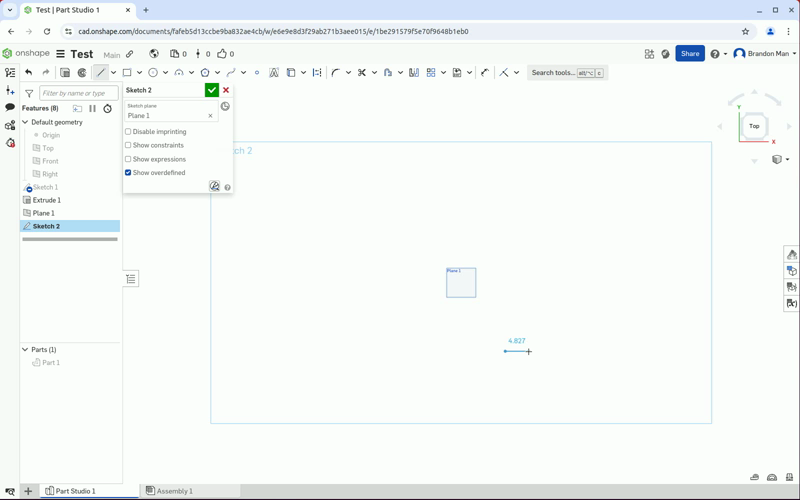
key_up(shift)
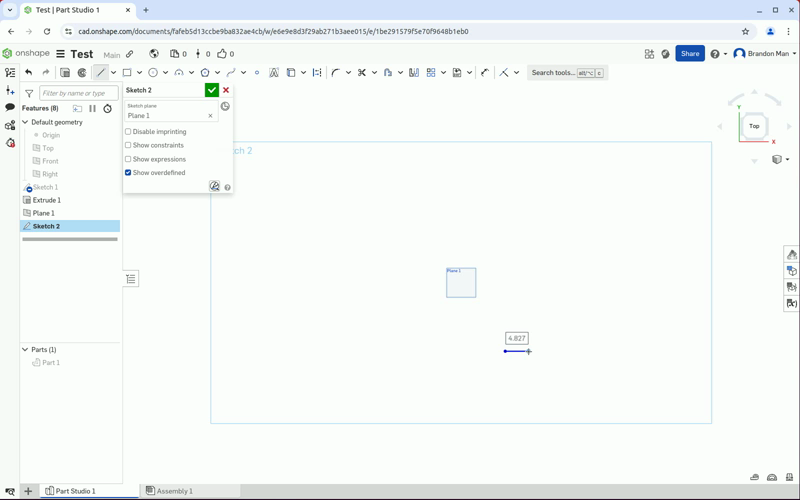
key_down(shift)
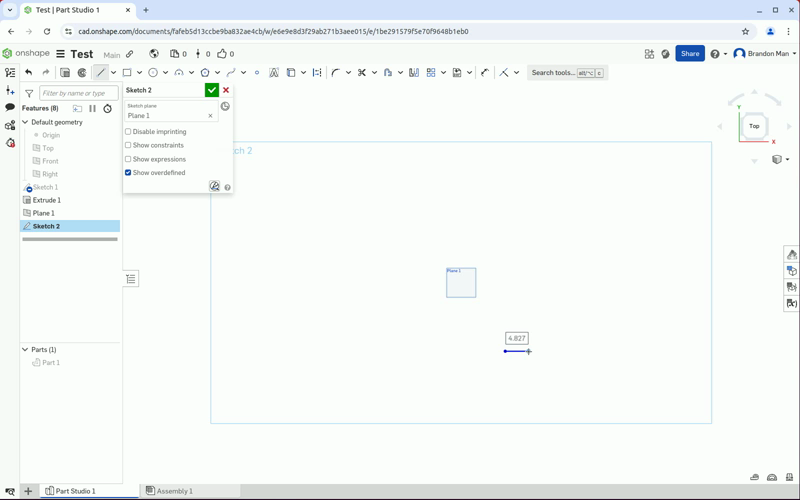
mouse_move(558, 351)
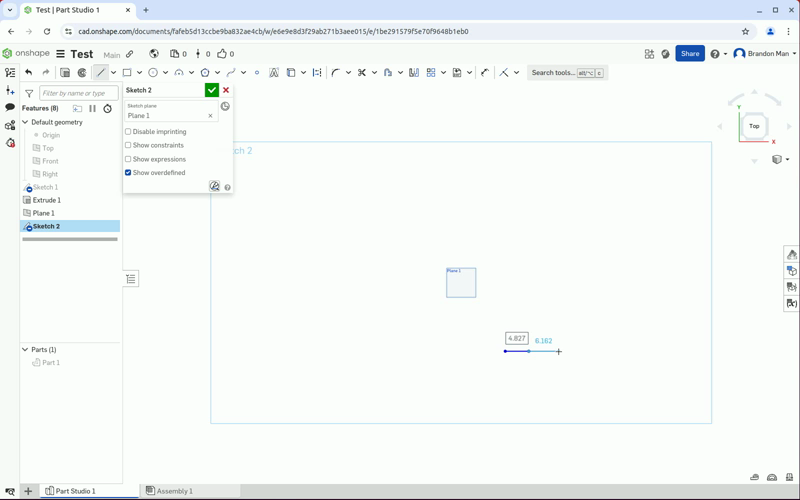
mouse_move(528, 327)
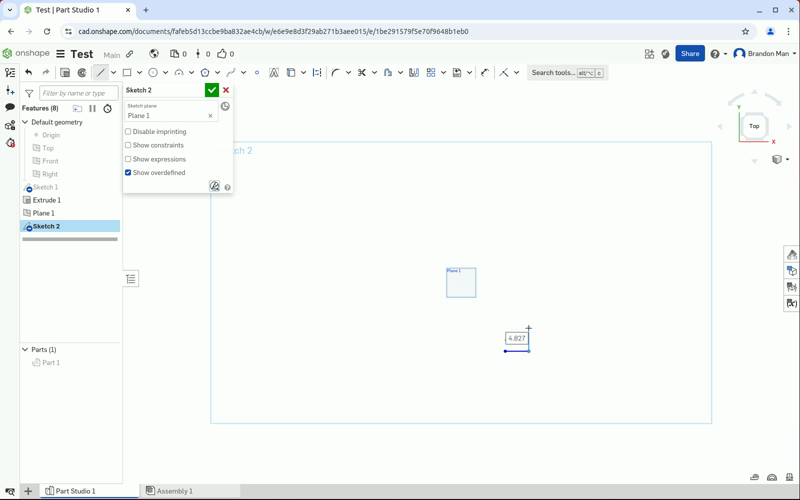
click(528, 327)
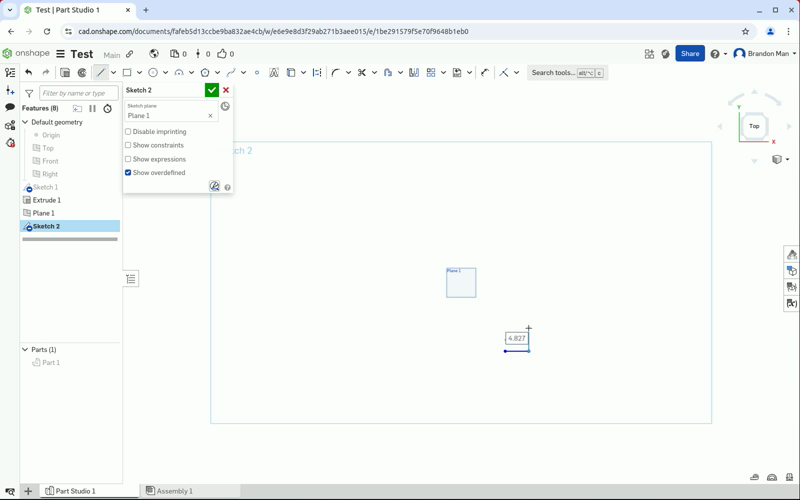
key_up(shift)
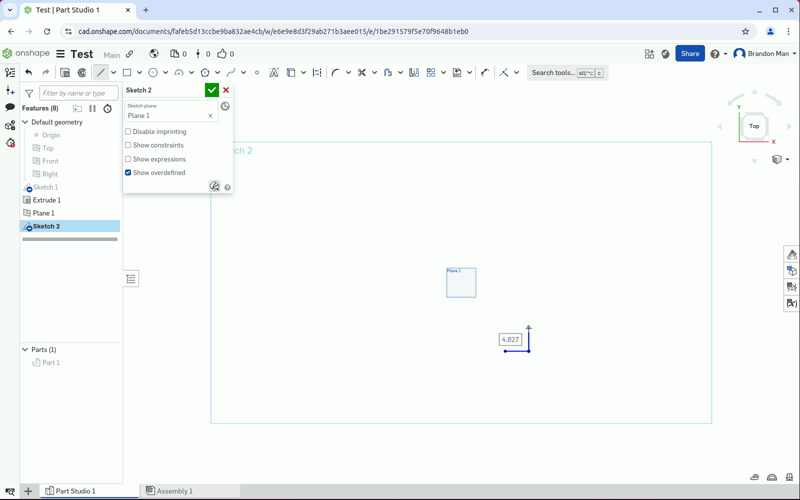
key_down(shift)
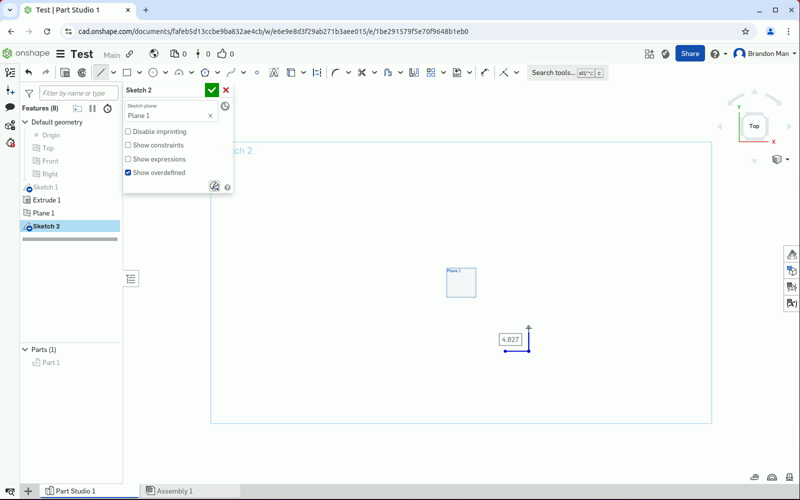
mouse_move(558, 327)
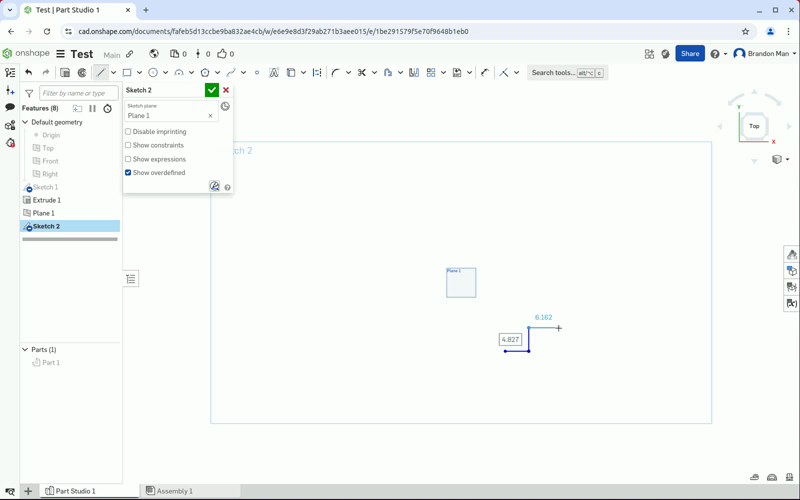
mouse_move(505, 327)
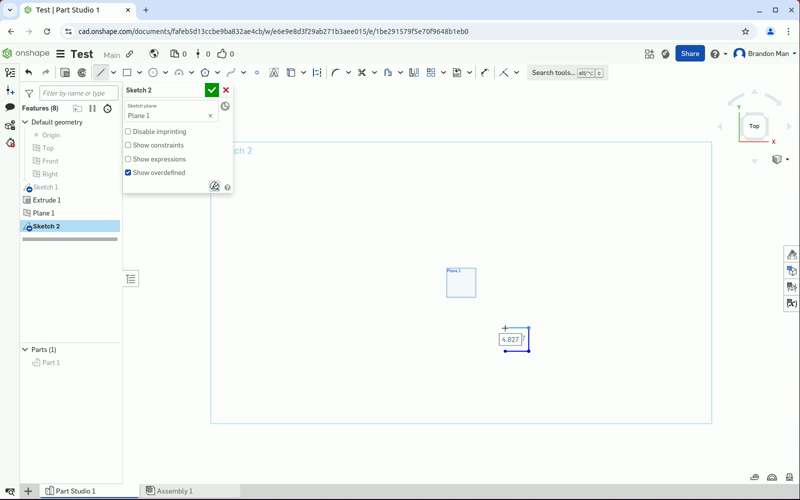
click(505, 327)
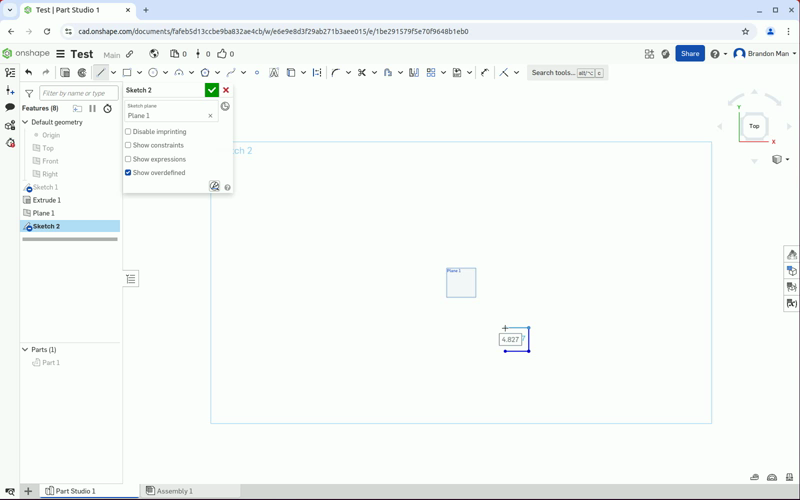
key_up(shift)
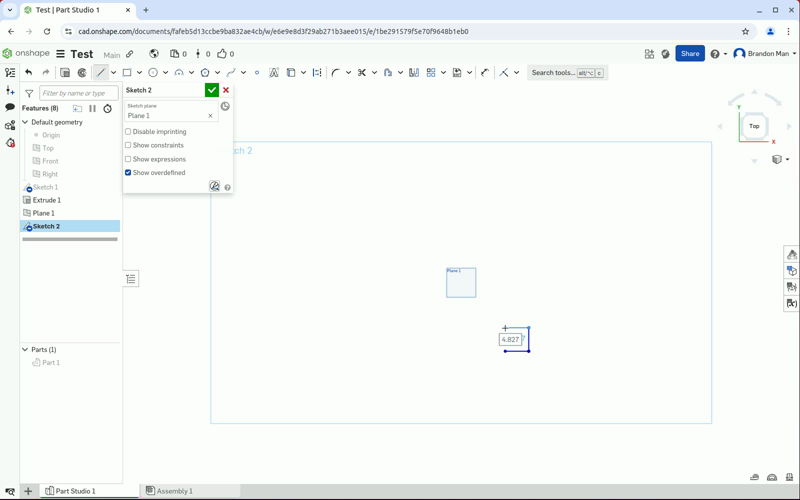
mouse_move(535, 327)
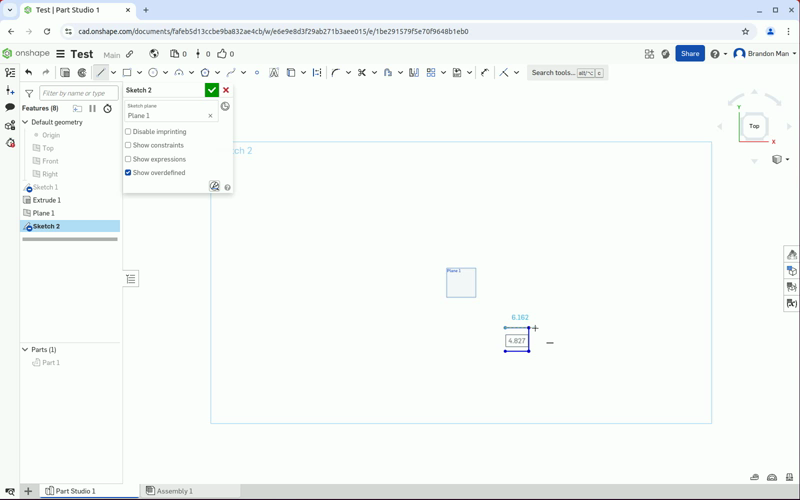
key_down(shift)
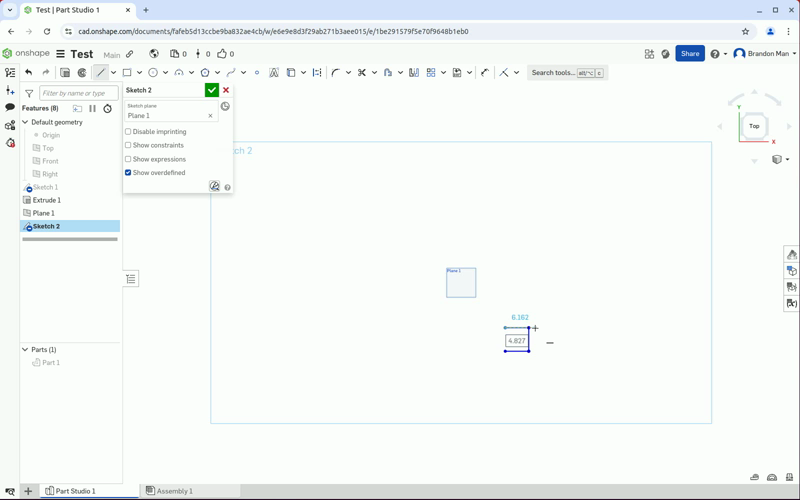
mouse_move(505, 351)
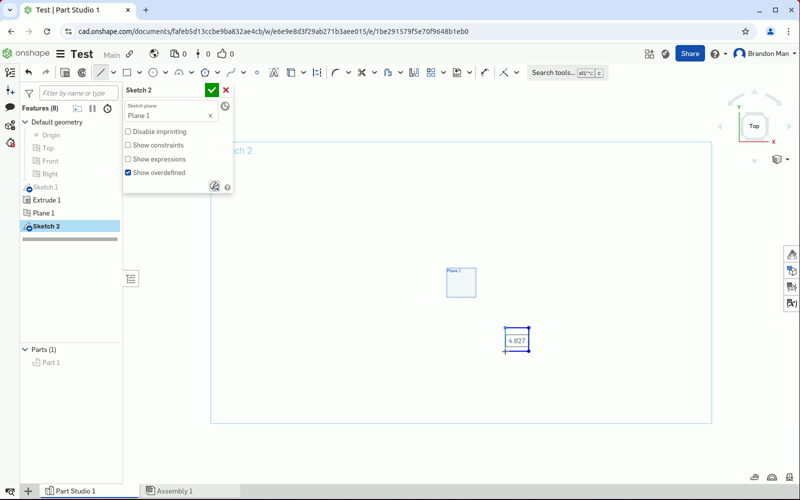
key_up(shift)
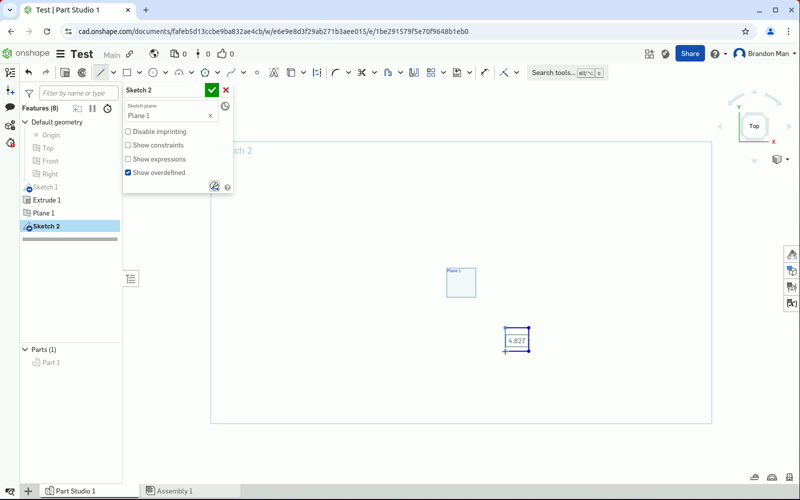
click(505, 351)
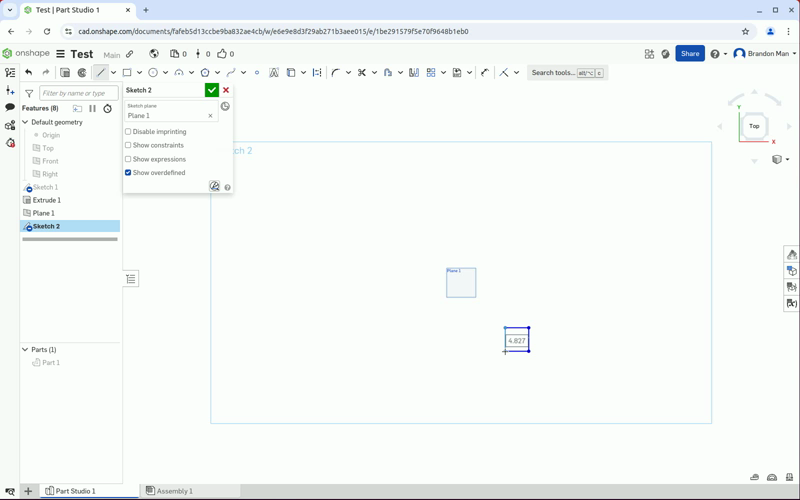
key(esc)
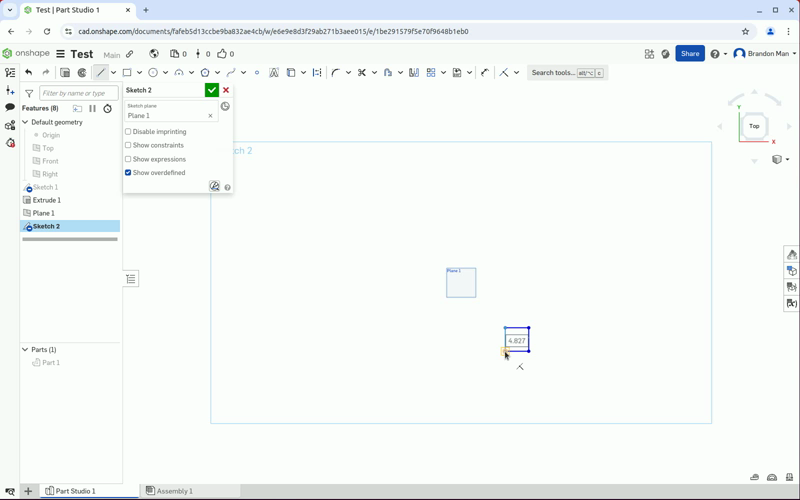
mouse_move(506, 343)
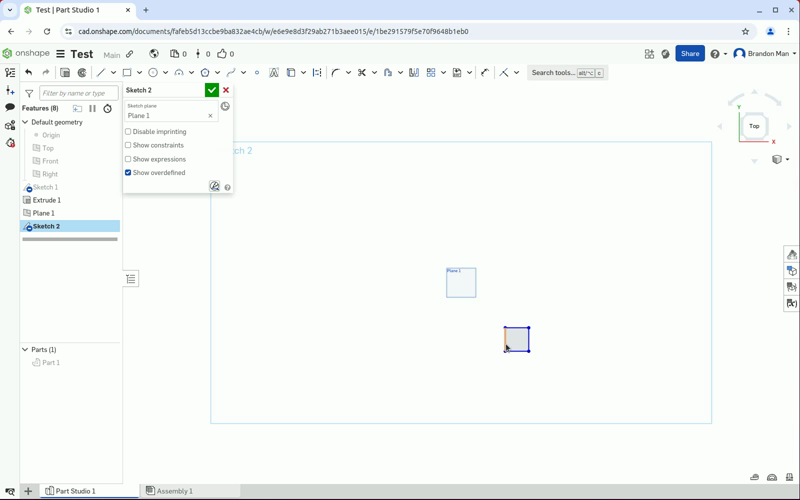
scroll(6)
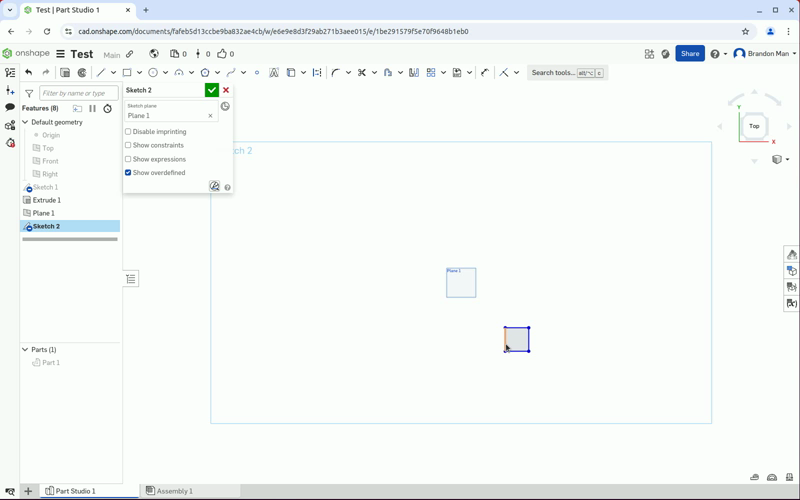
scroll(6)
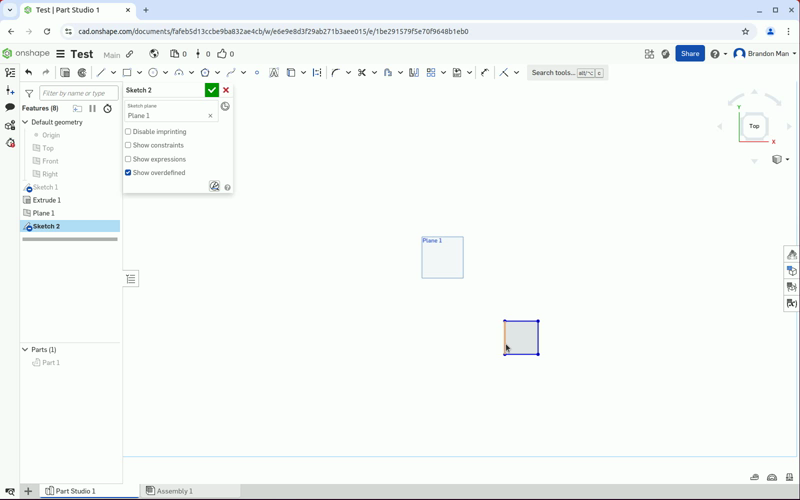
scroll(6)
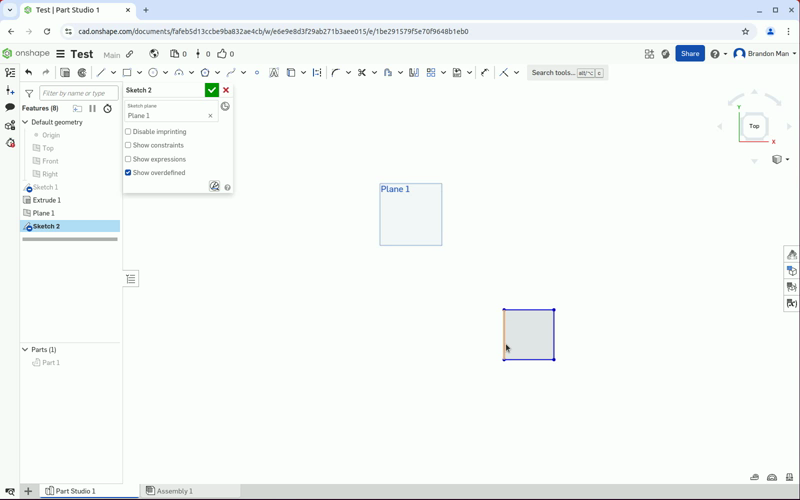
scroll(6)
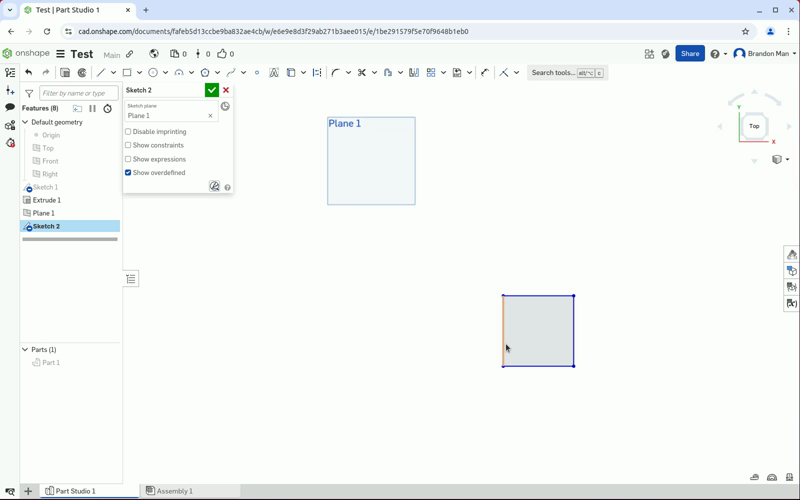
scroll(6)
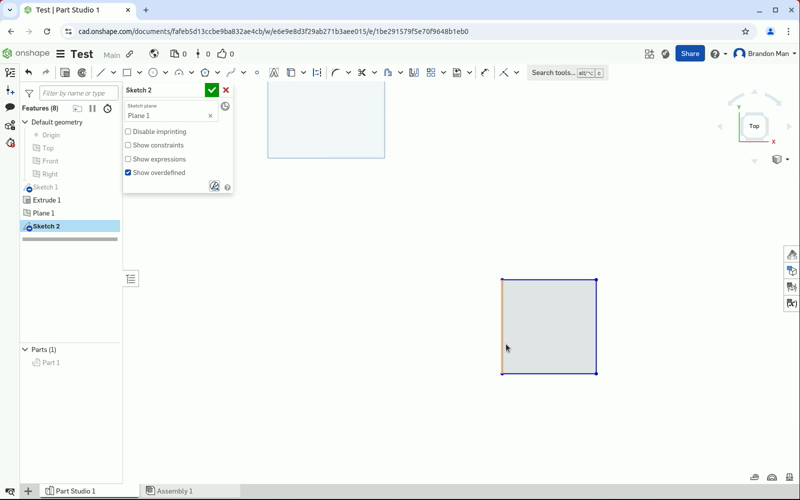
scroll(6)
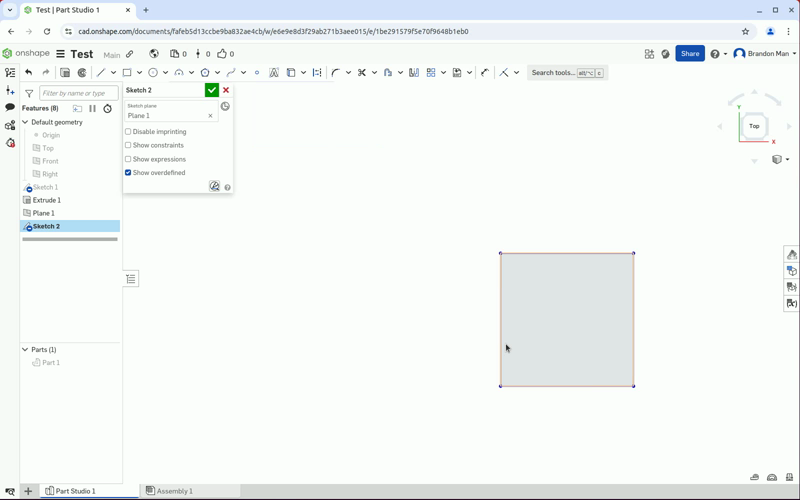
scroll(6)
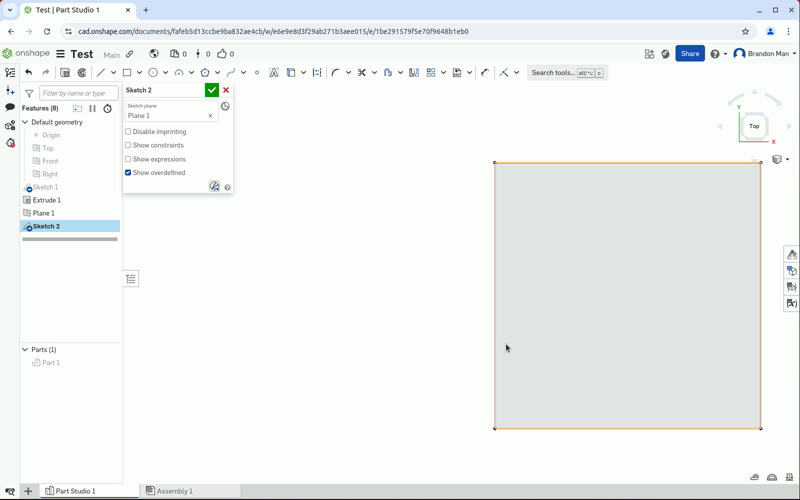
click(506, 343)
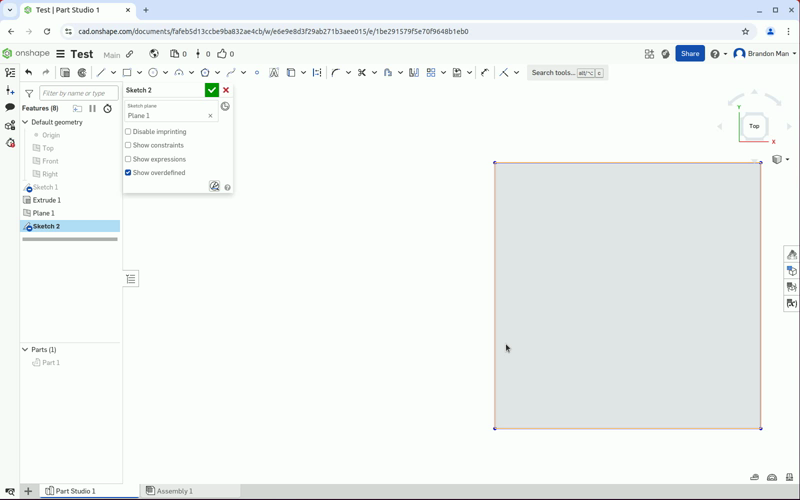
scroll(-6)
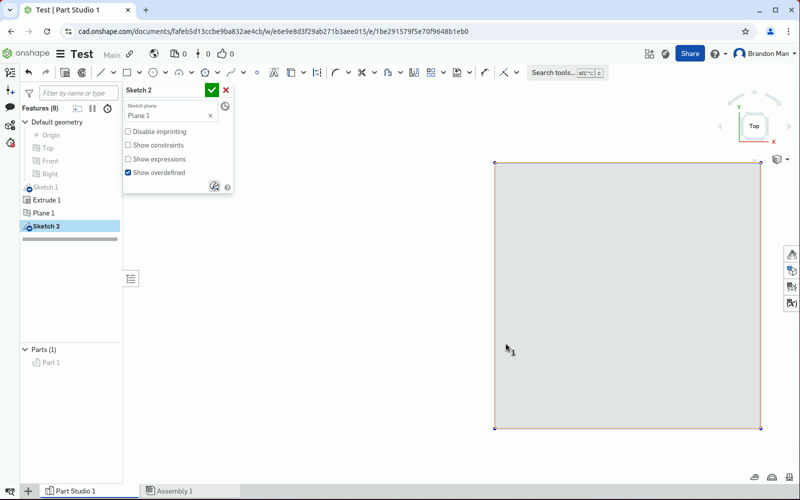
scroll(-6)
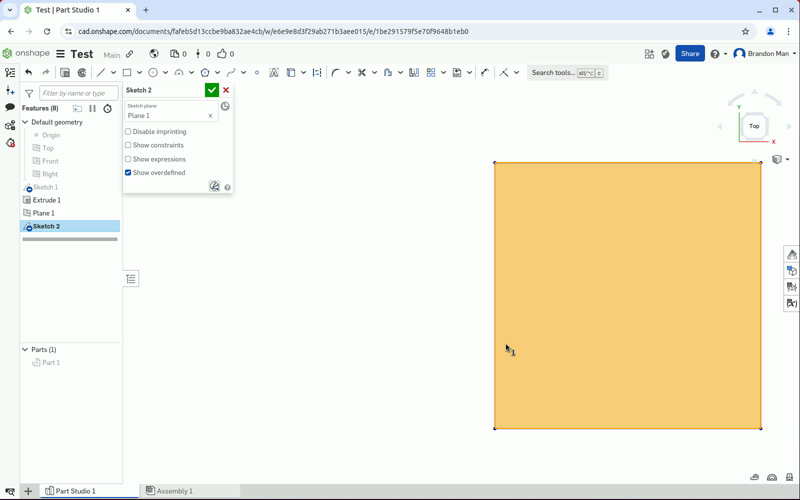
scroll(-6)
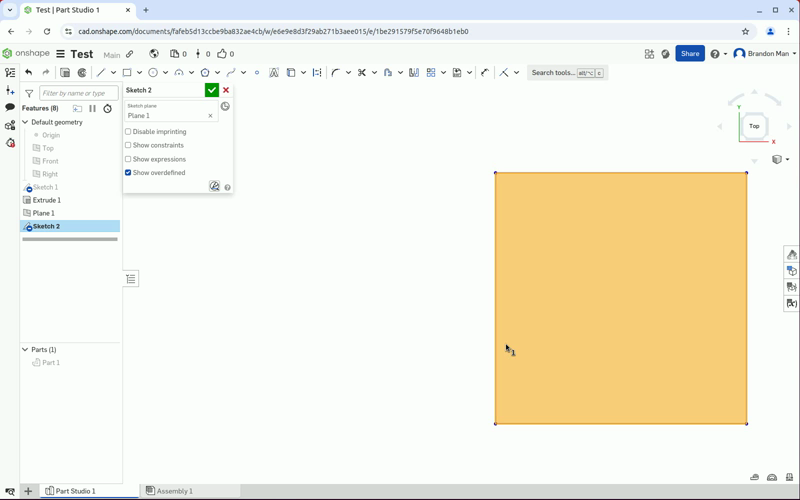
scroll(-6)
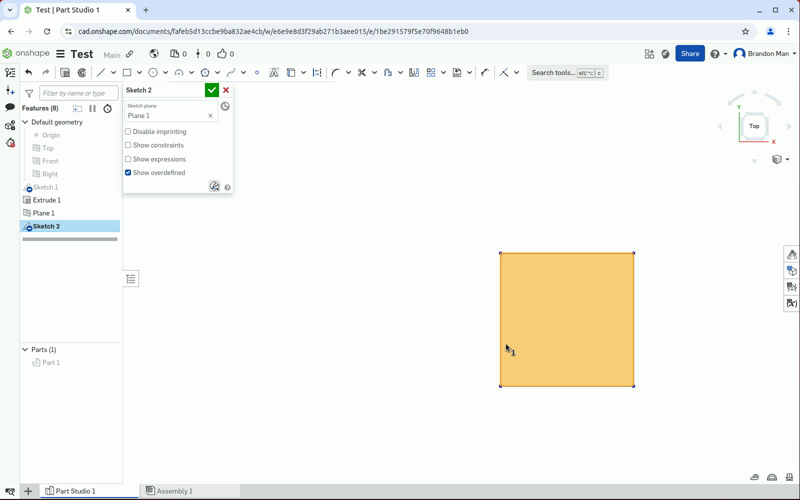
scroll(-6)
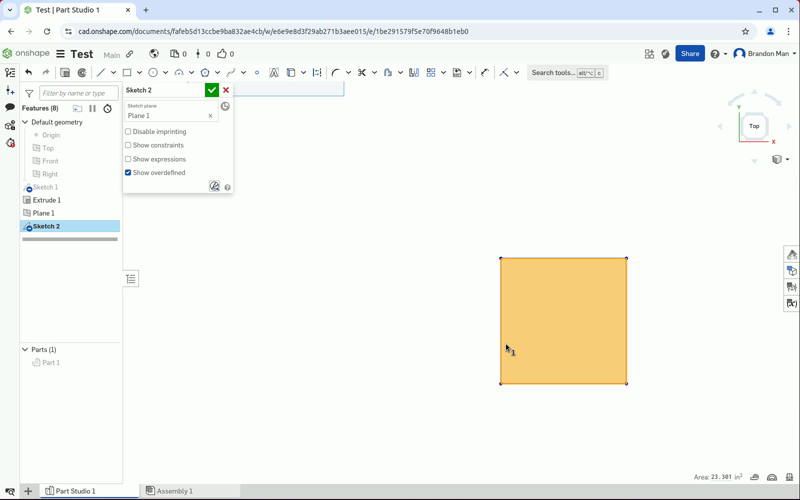
scroll(-6)
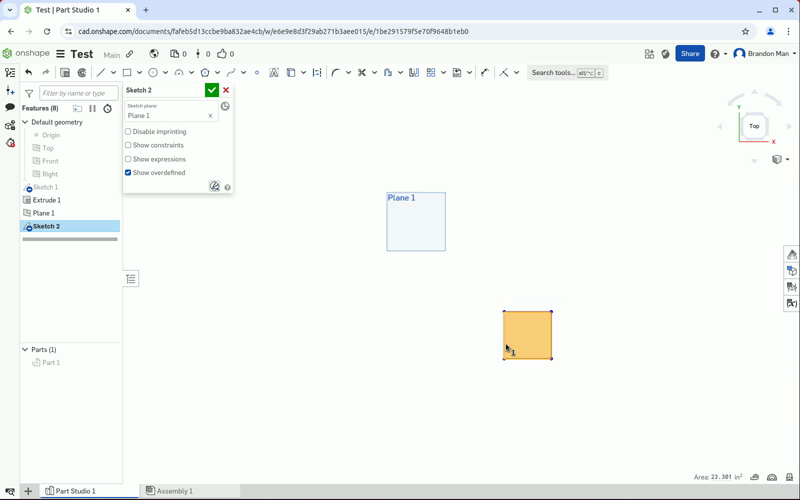
scroll(-6)
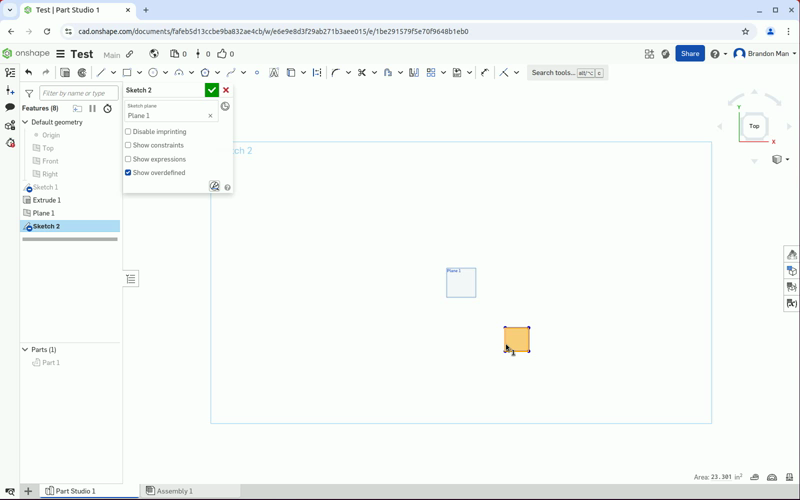
mouse_move(73, 352)
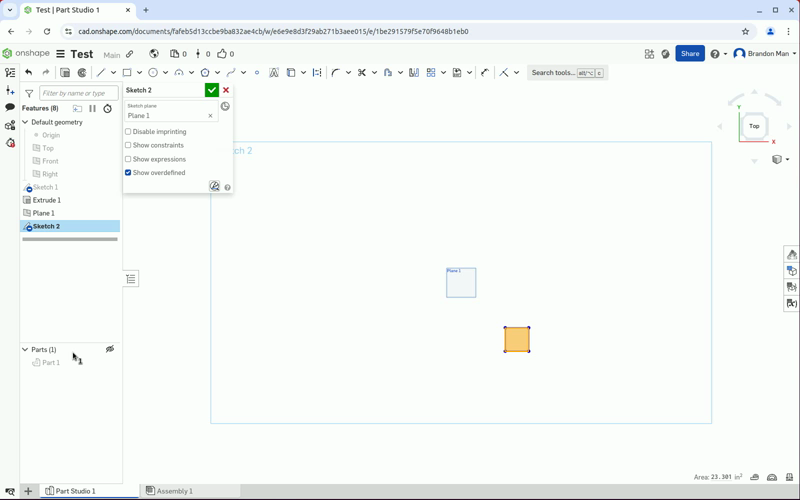
key(shift+y)
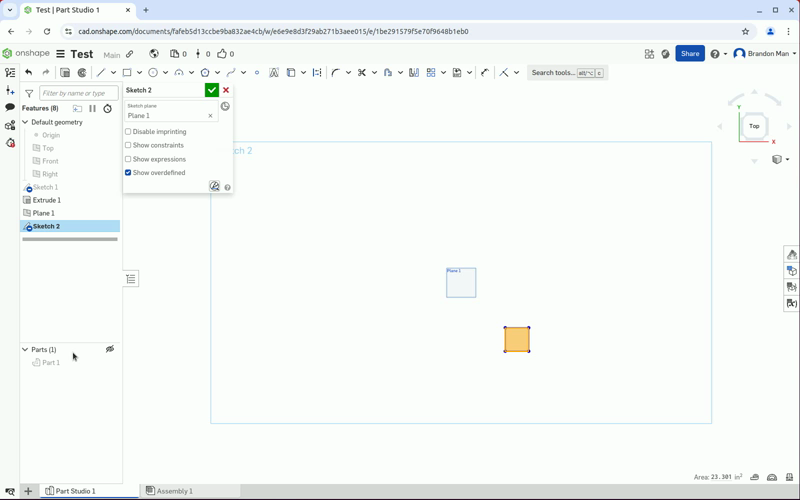
key(shift+e)
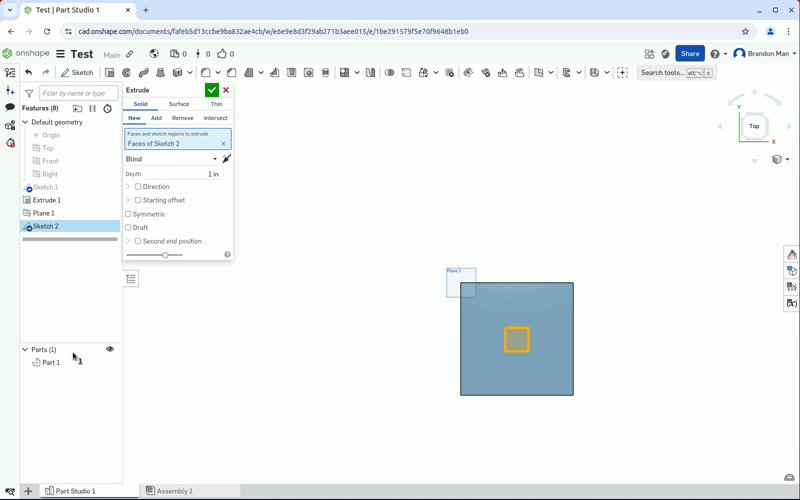
mouse_move(143, 106)
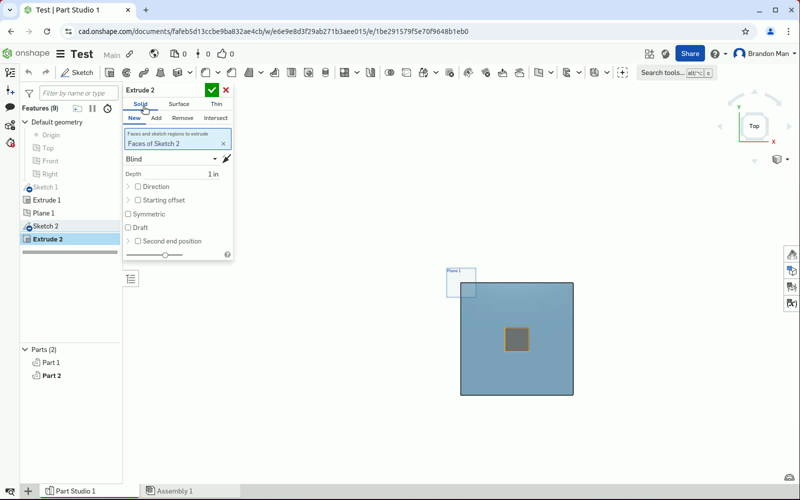
click(143, 106)
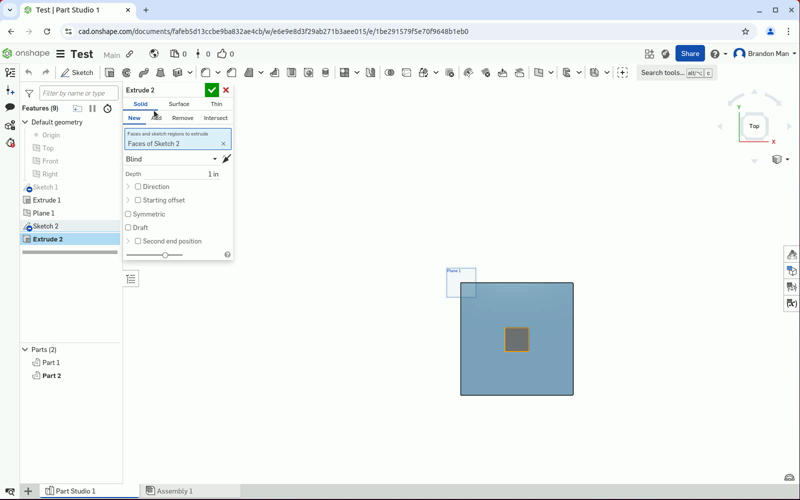
mouse_move(186, 120)
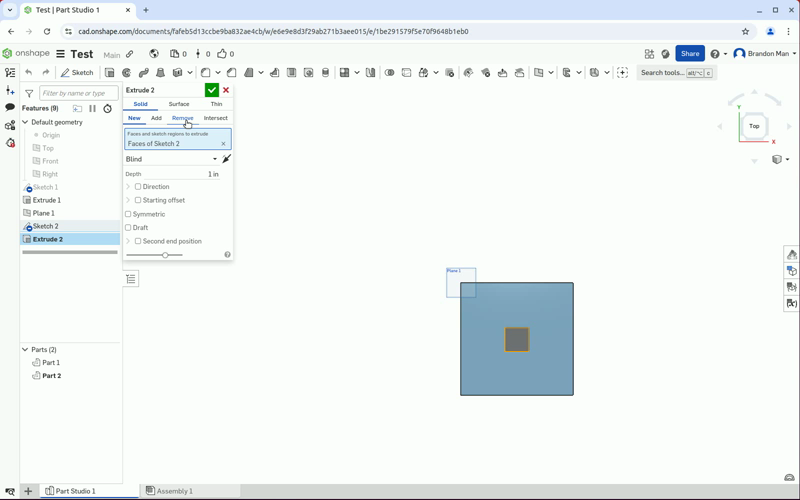
click(186, 120)
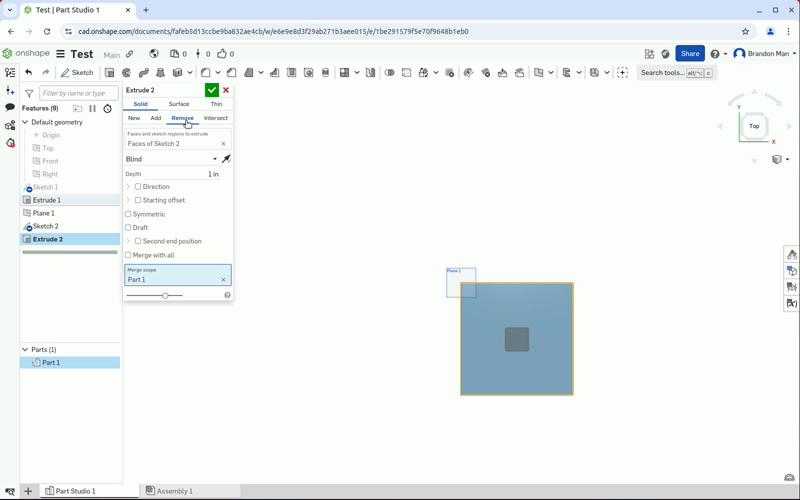
key(tab, 4)
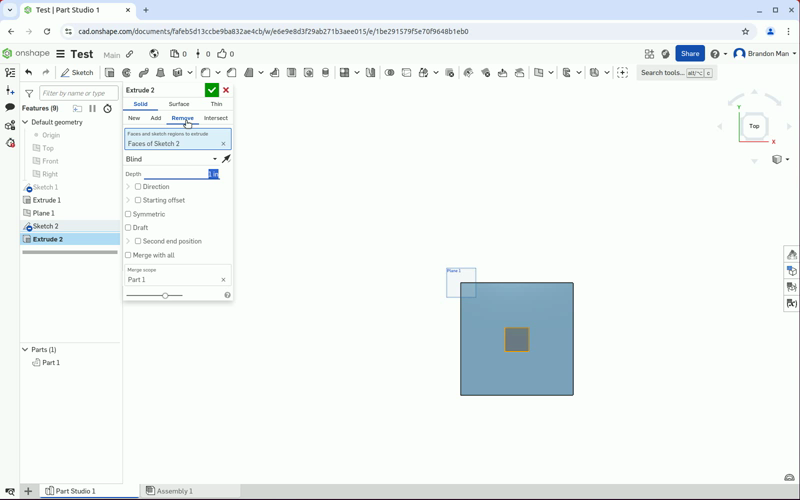
text(4.574)
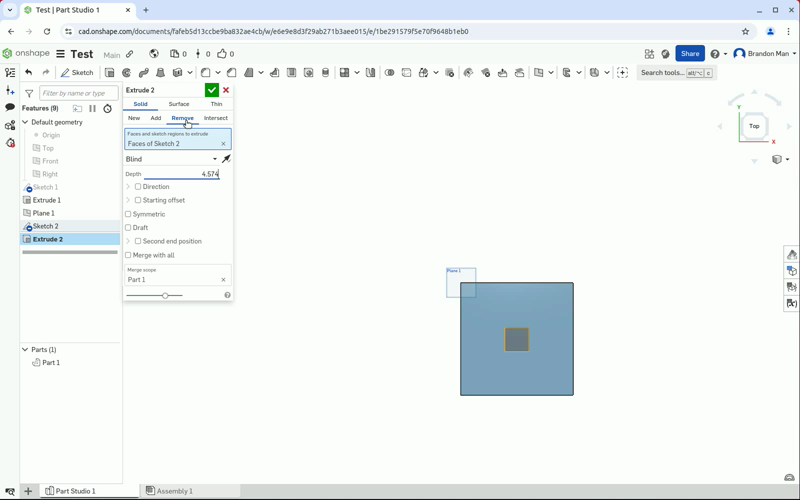
key(tab, 6)
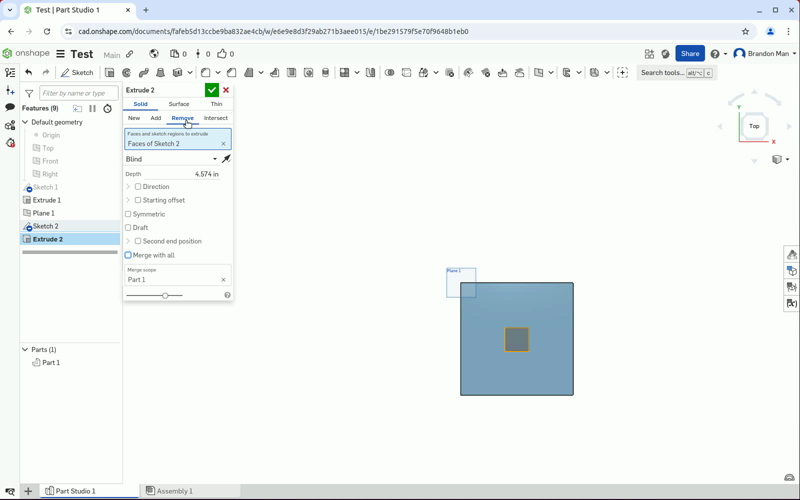
key(space)
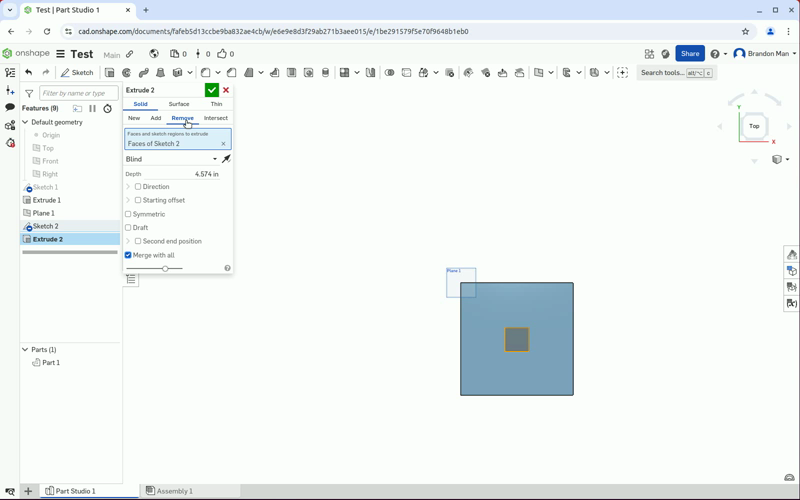
key(enter)
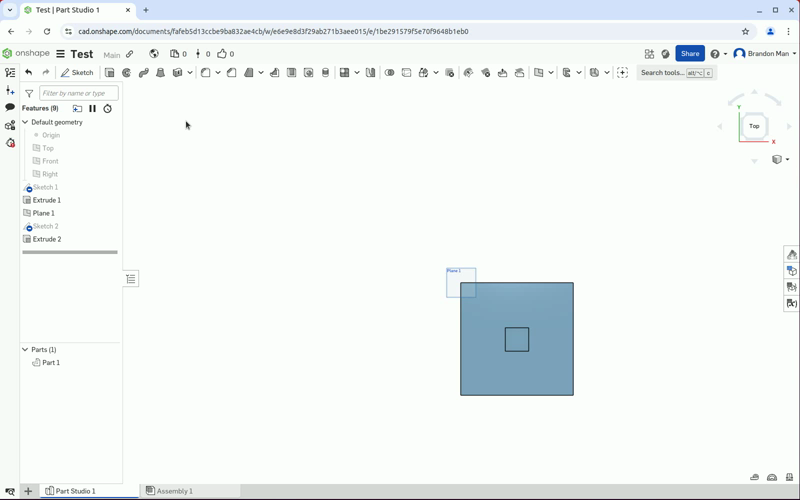
key(shift+h)
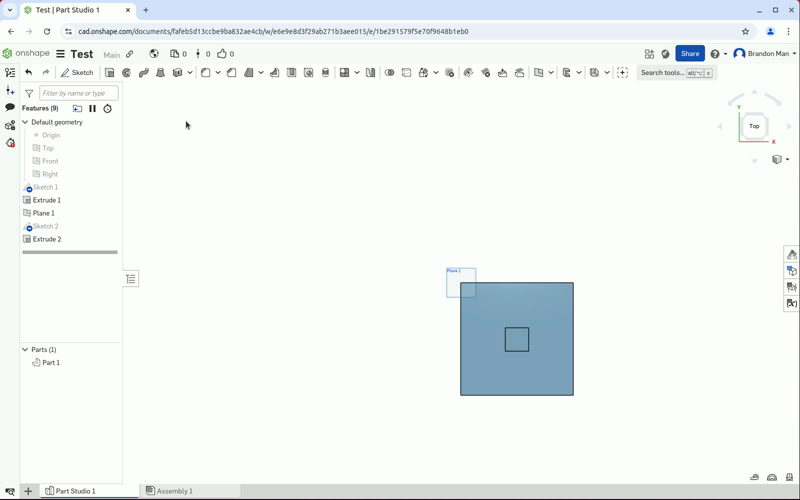
key(shift+h)
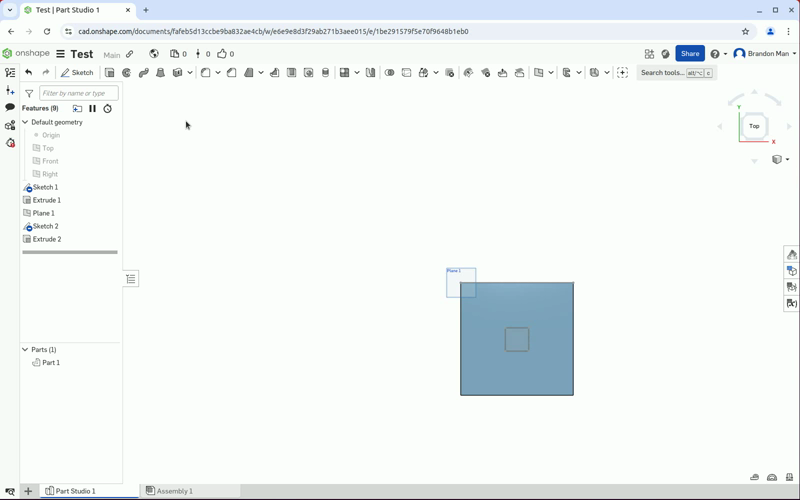
key(shift+7)
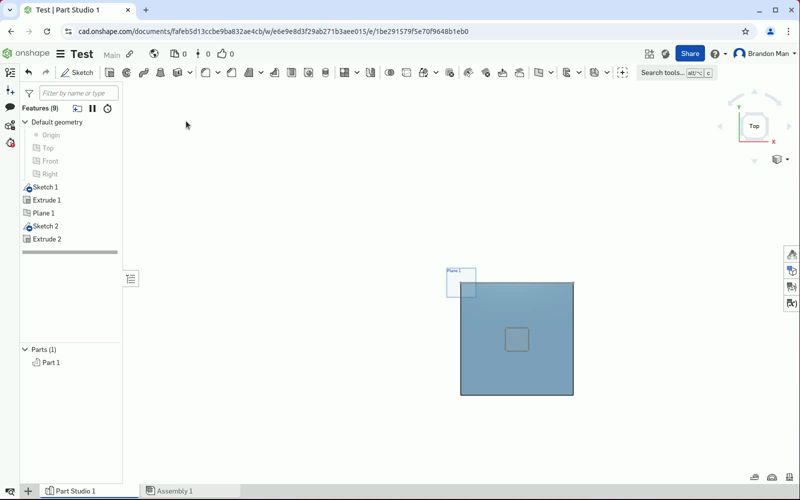
key(up, 3)
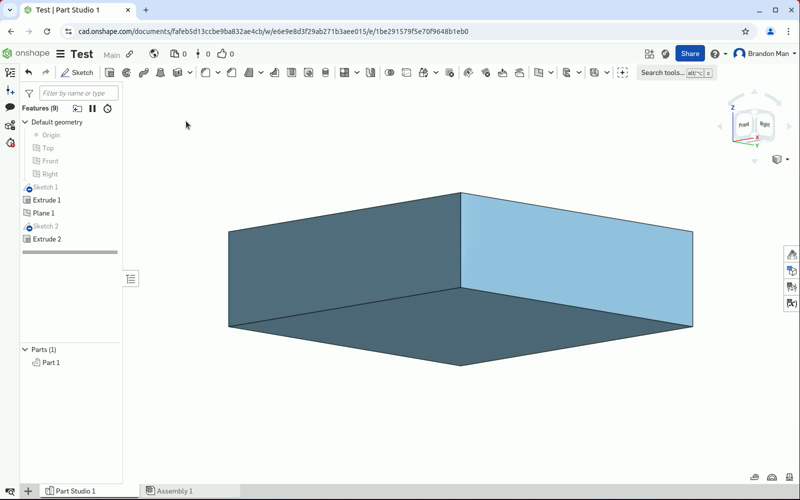
key(left, 3)
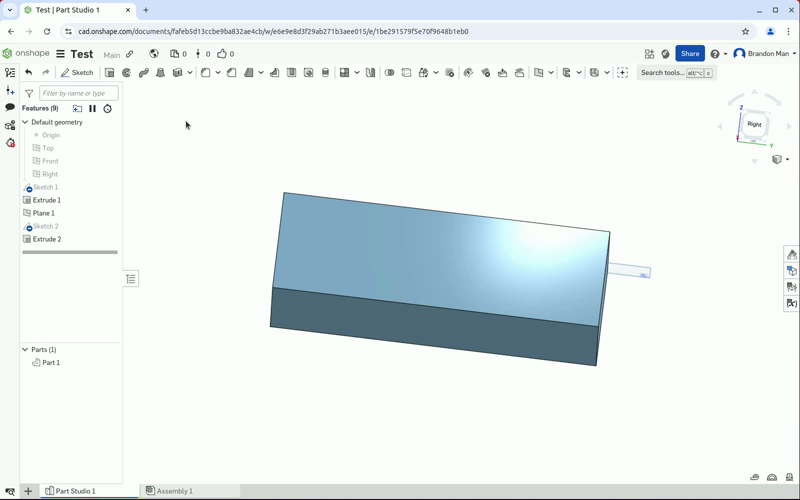
key(right, 3)
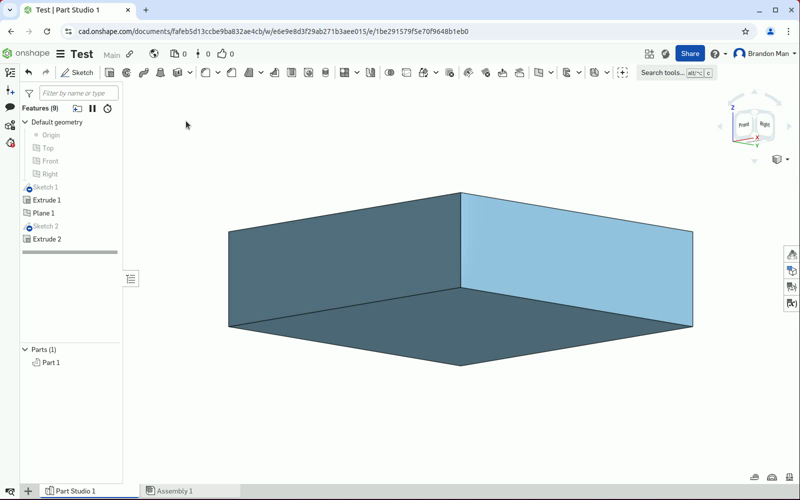
key(down, 3)
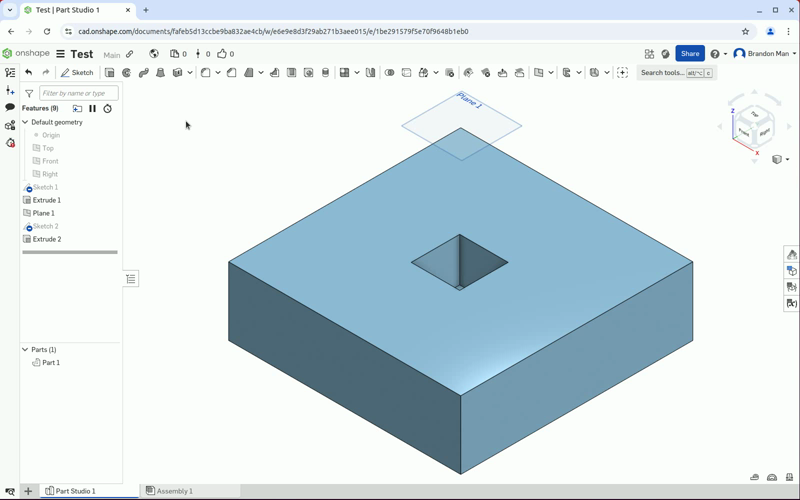
mouse_move(73, 189)
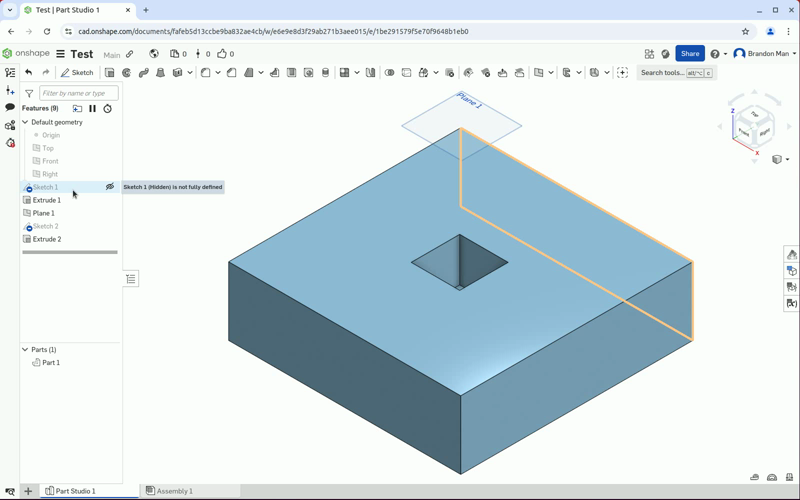
click(73, 189)